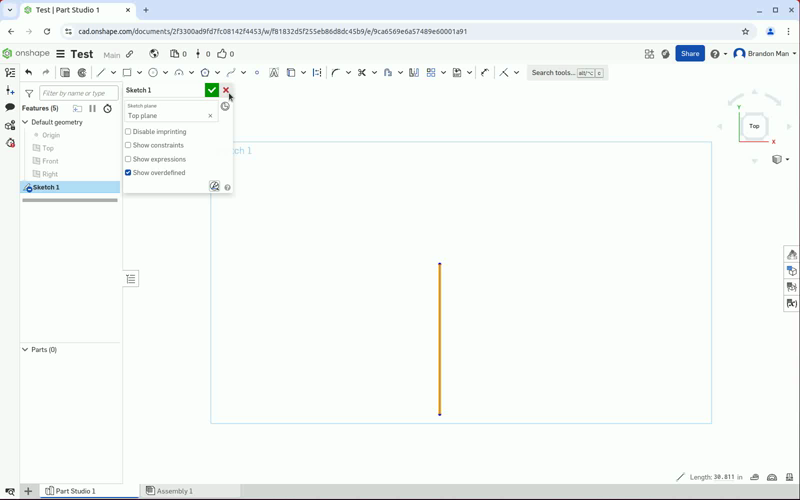
key(shift+h)
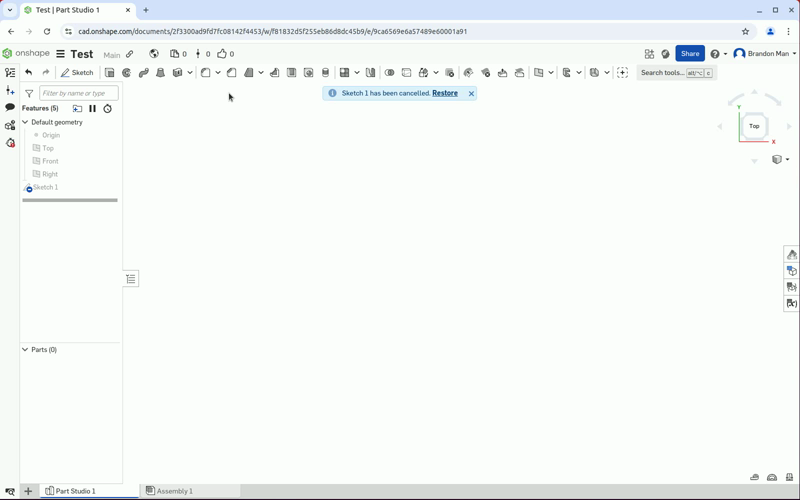
mouse_move(73, 352)
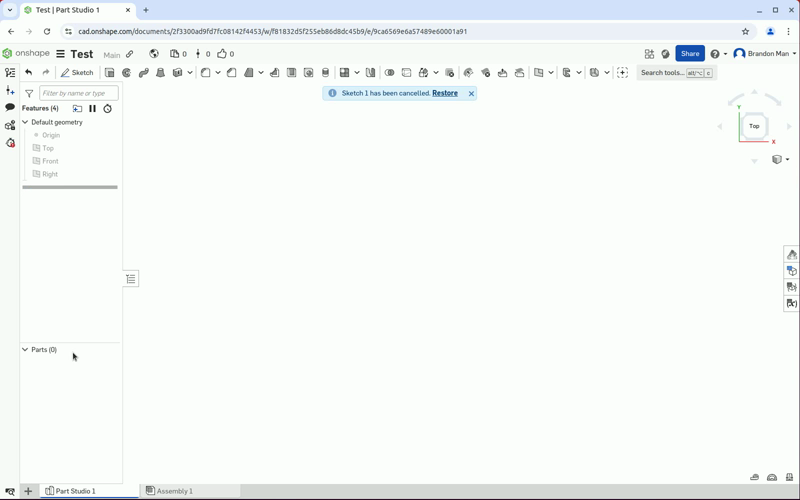
key(y)
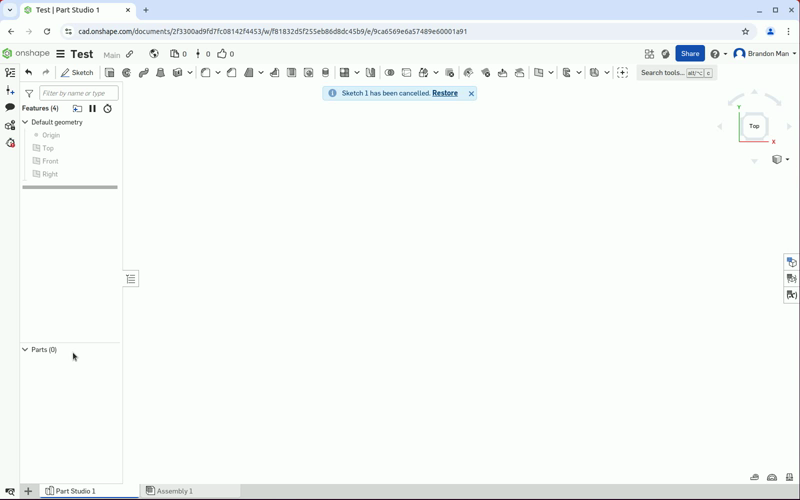
key(shift+p)
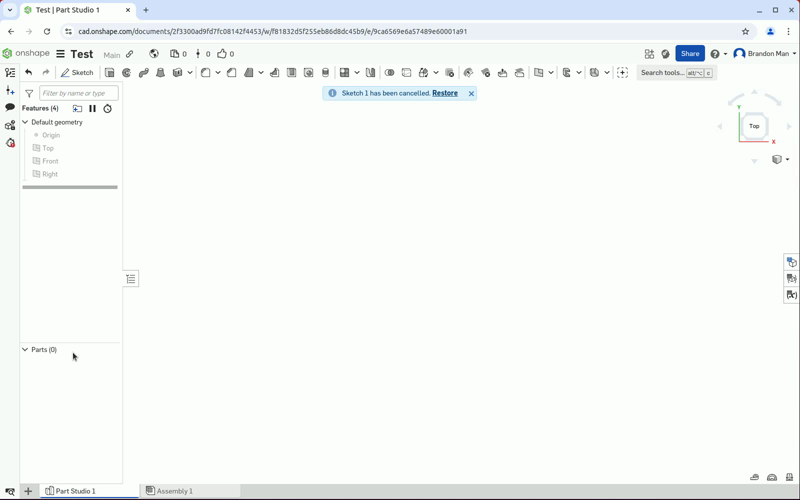
key(space)
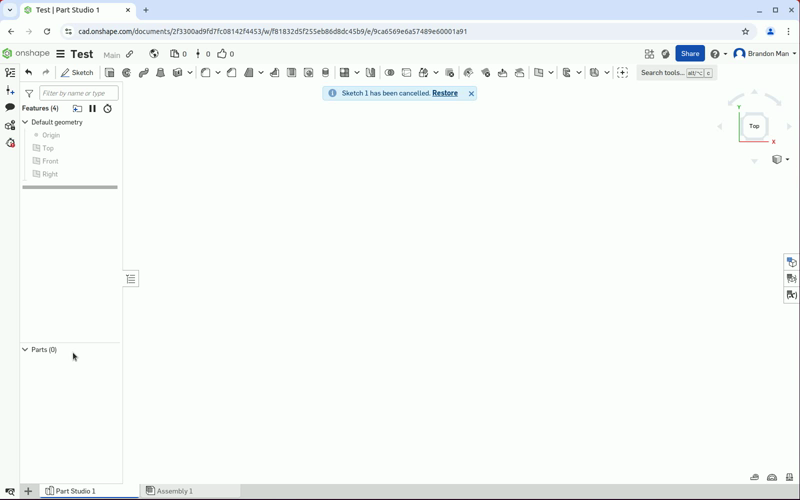
key_down(shift)
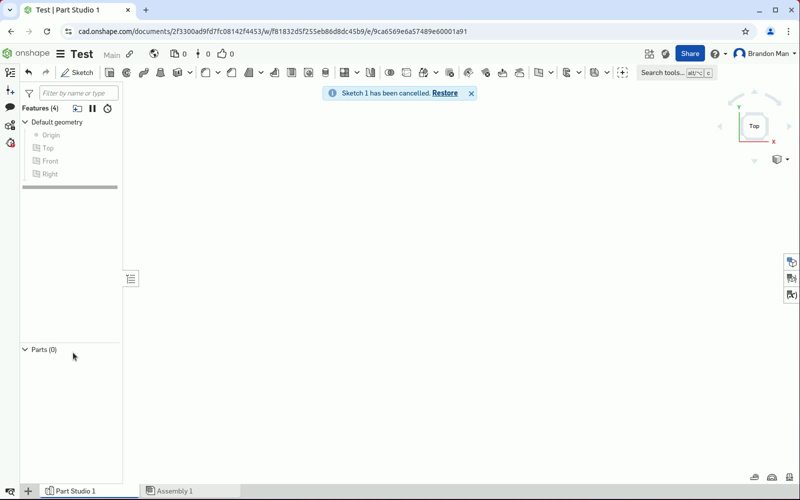
key(up)
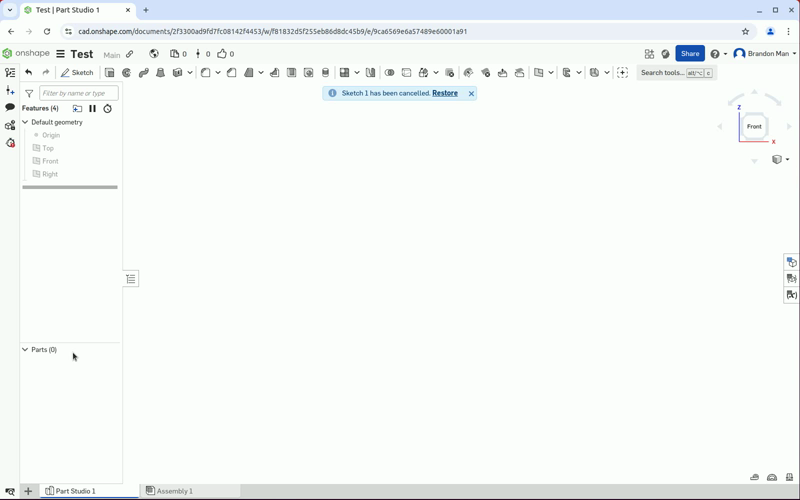
key_up(shift)
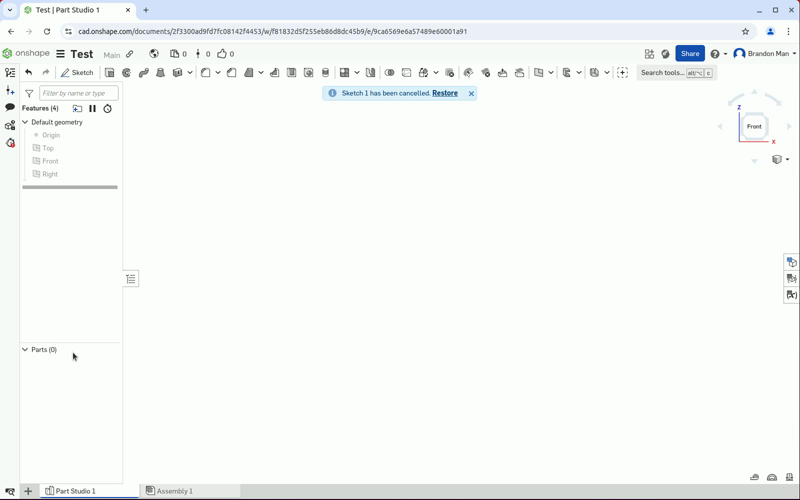
mouse_move(73, 352)
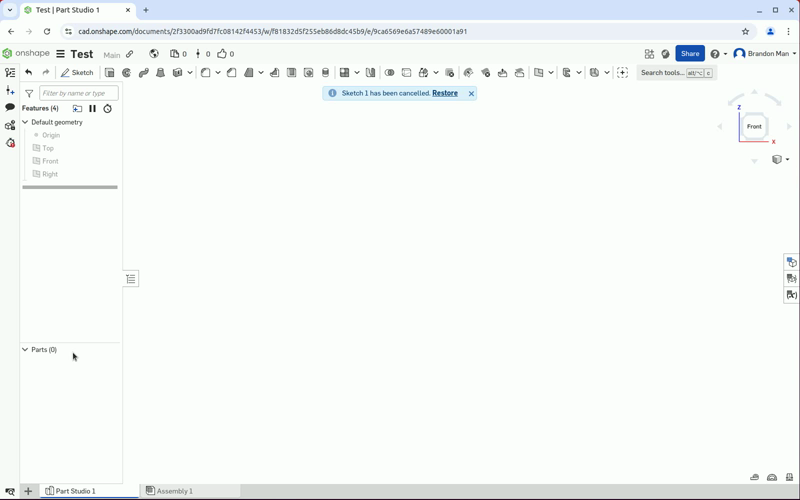
key(shift+y)
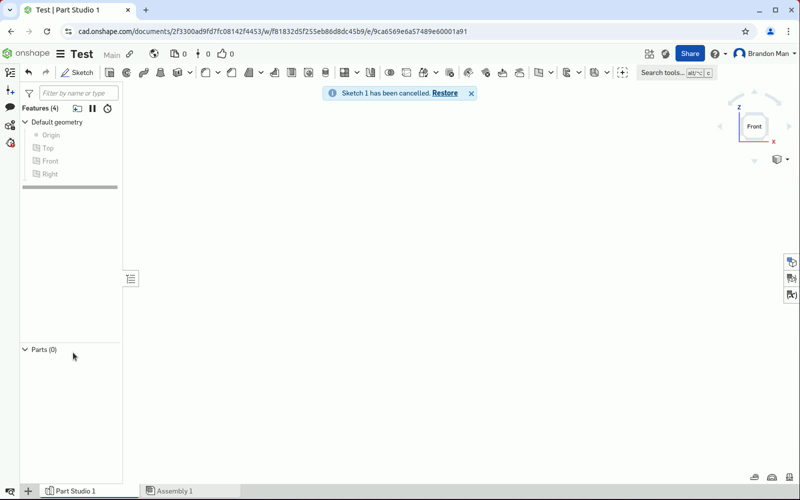
key(shift+s)
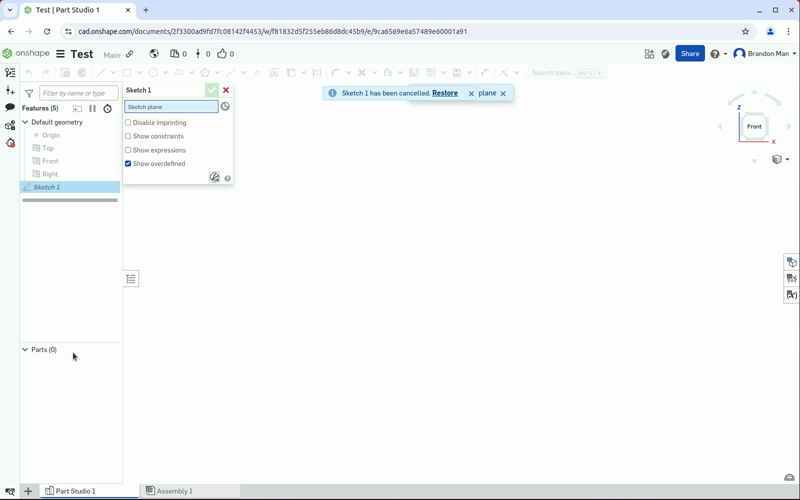
mouse_move(73, 163)
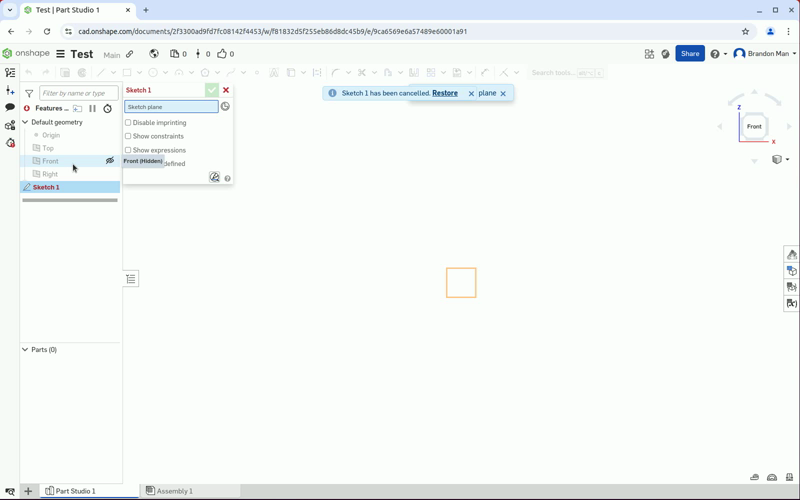
click(73, 163)
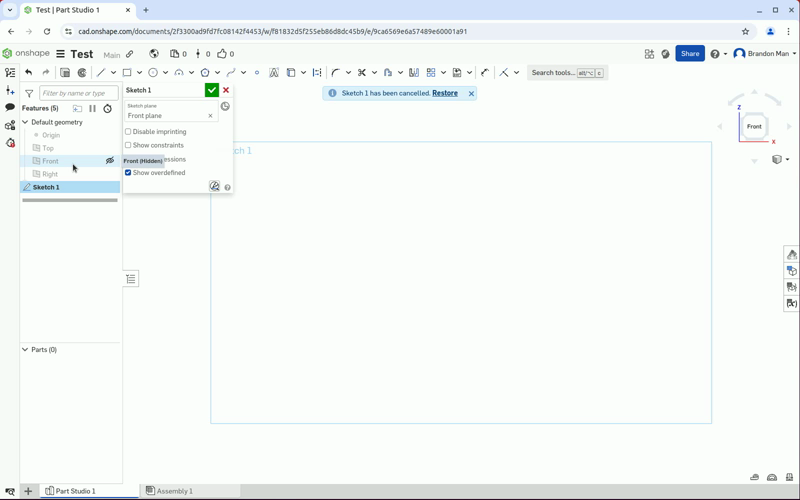
mouse_move(73, 352)
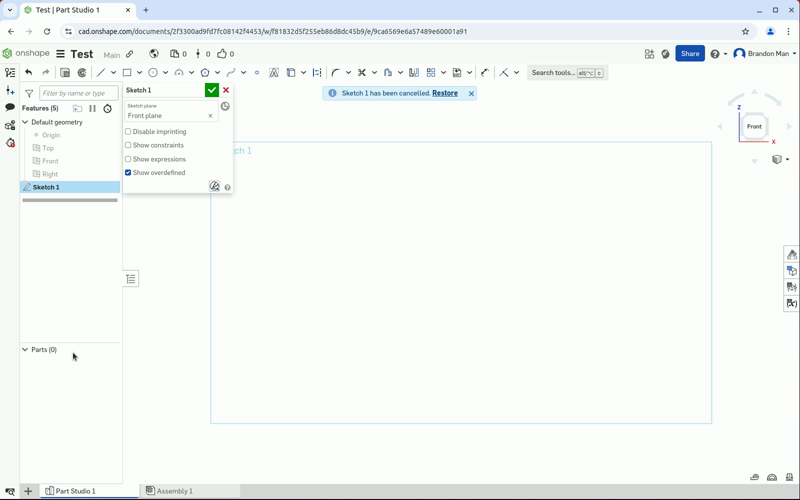
key(y)
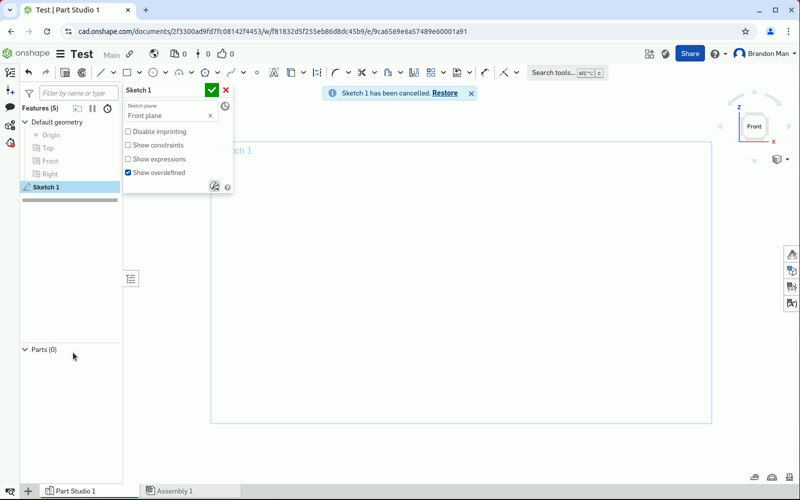
key(c)
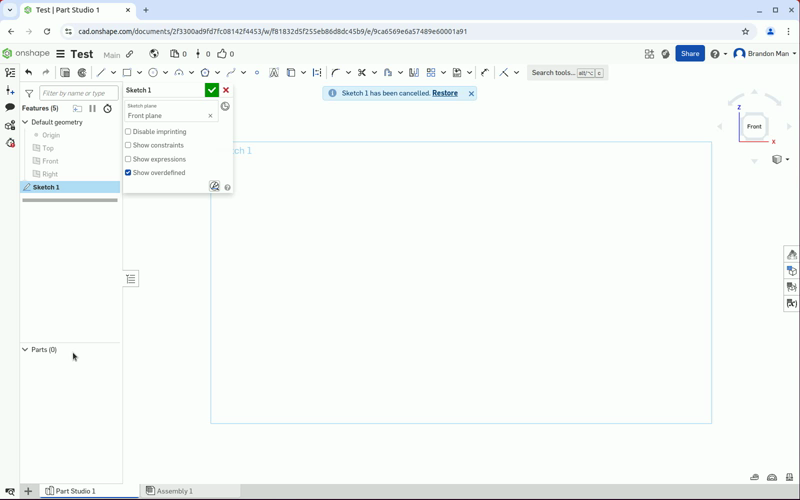
key_down(shift)
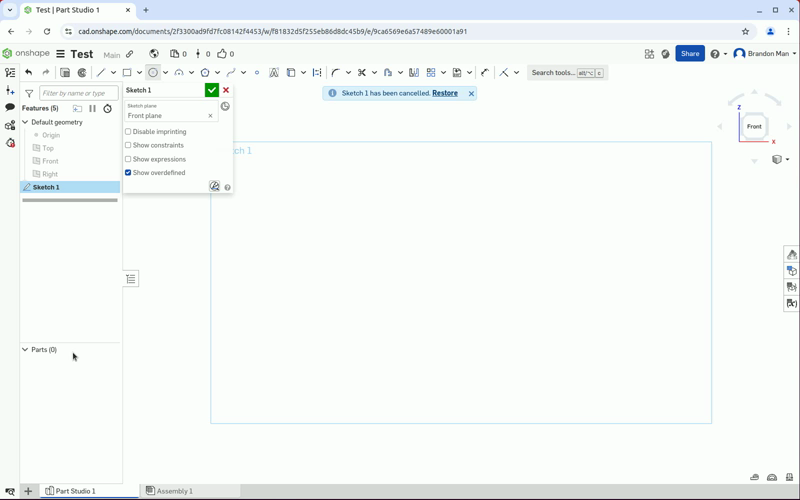
mouse_move(461, 282)
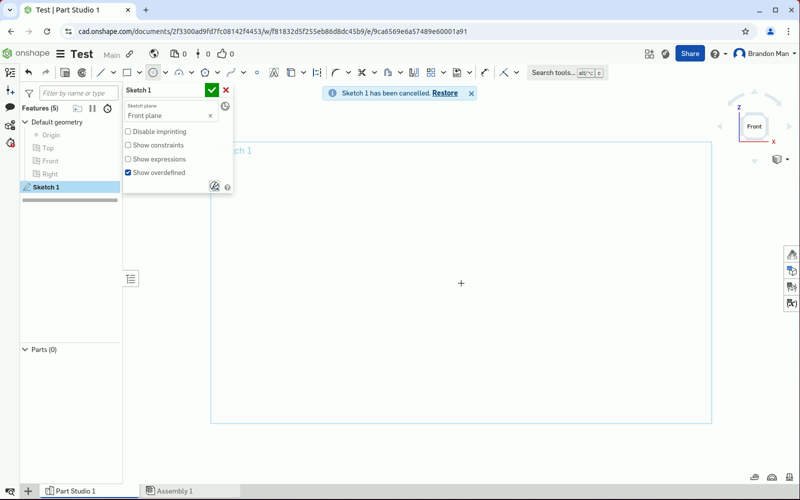
click(461, 282)
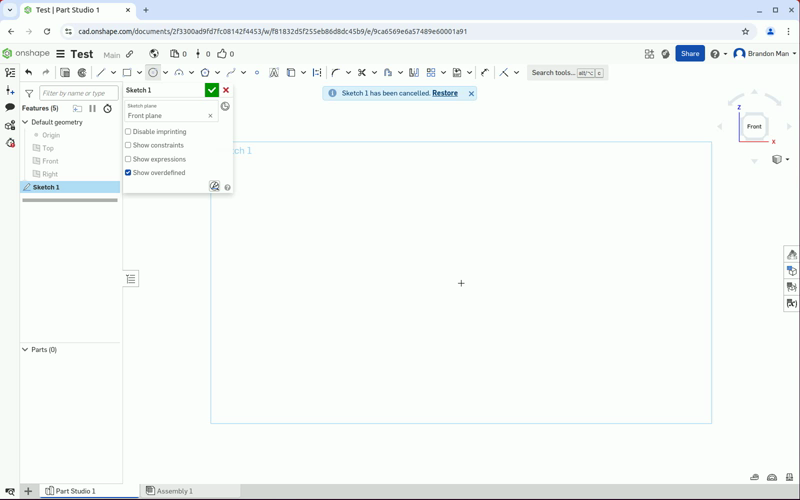
key_up(shift)
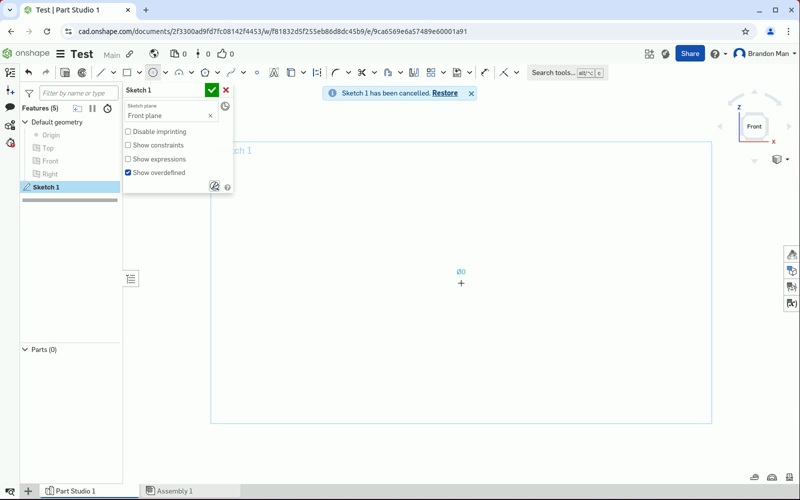
mouse_move(471, 282)
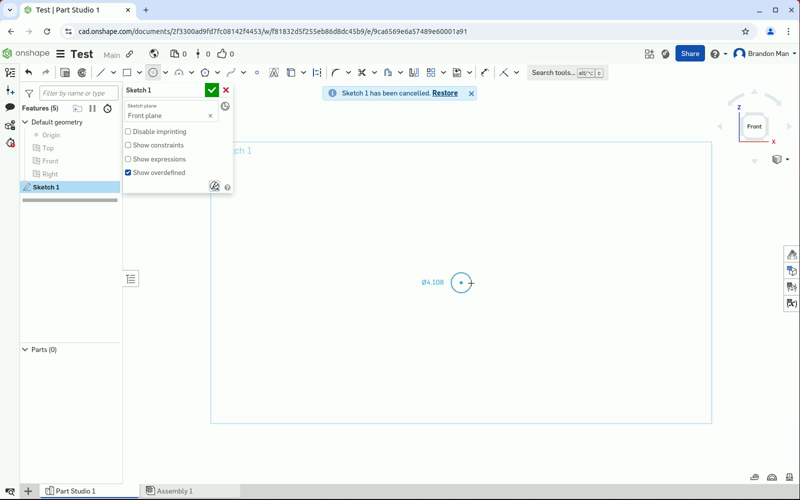
click(471, 282)
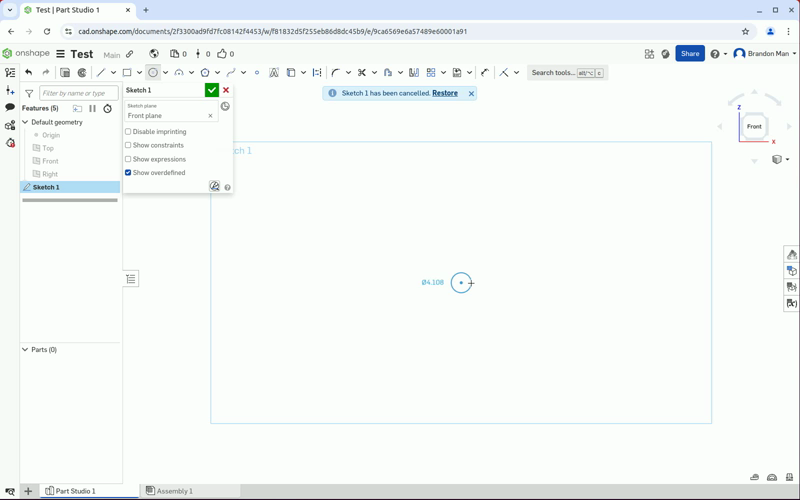
key(esc)
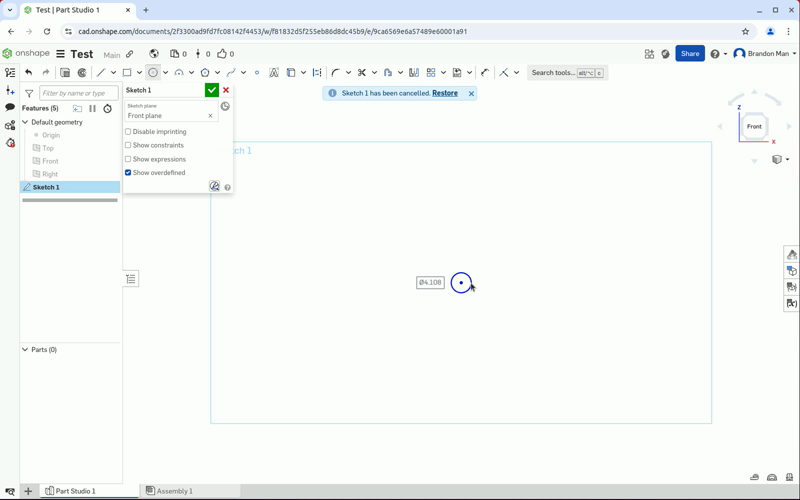
mouse_move(458, 280)
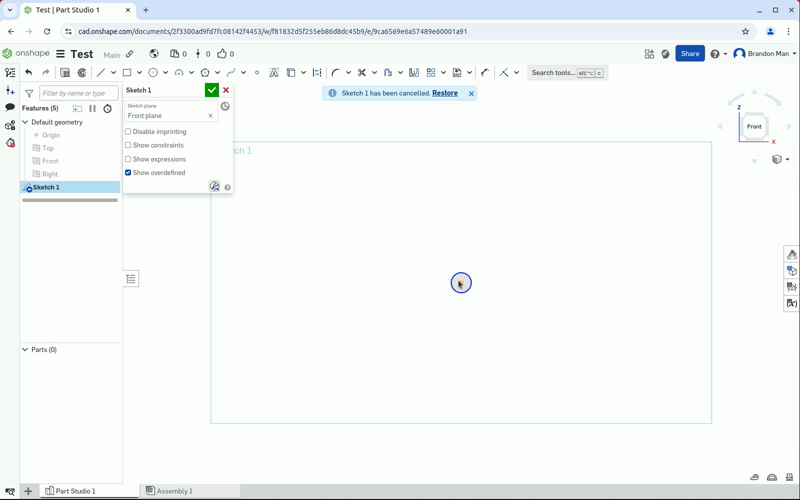
scroll(6)
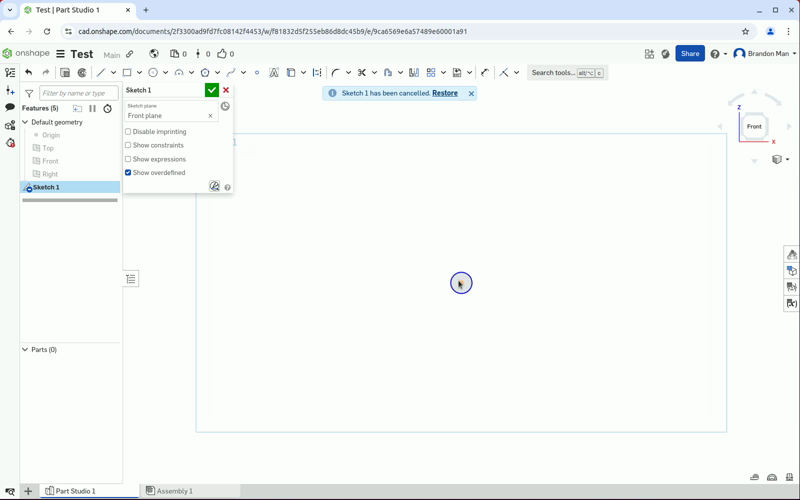
scroll(6)
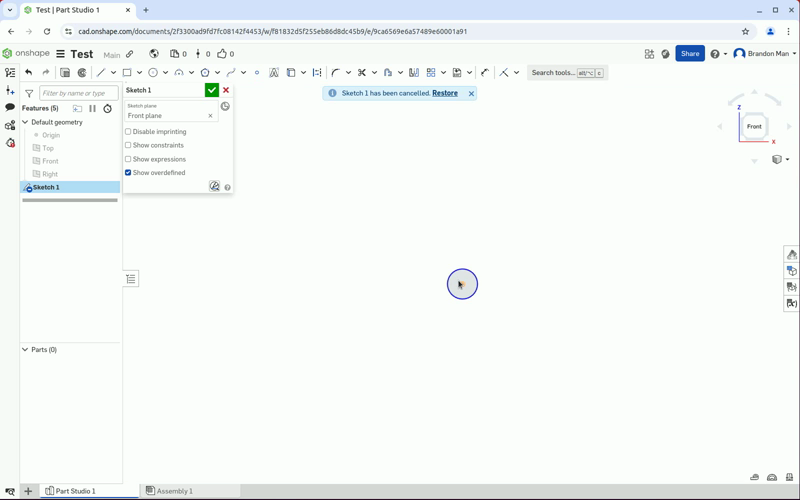
scroll(6)
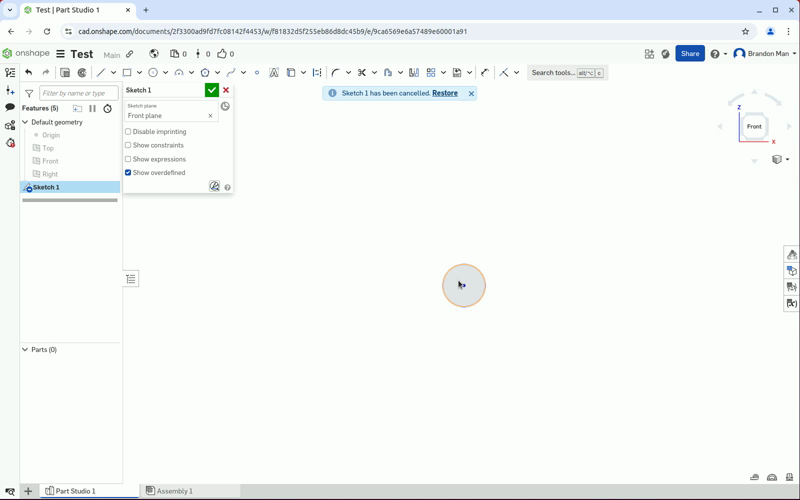
scroll(6)
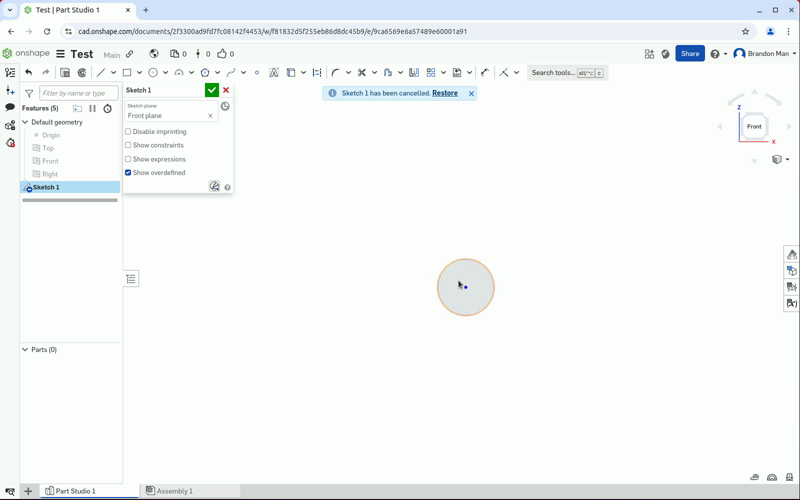
scroll(6)
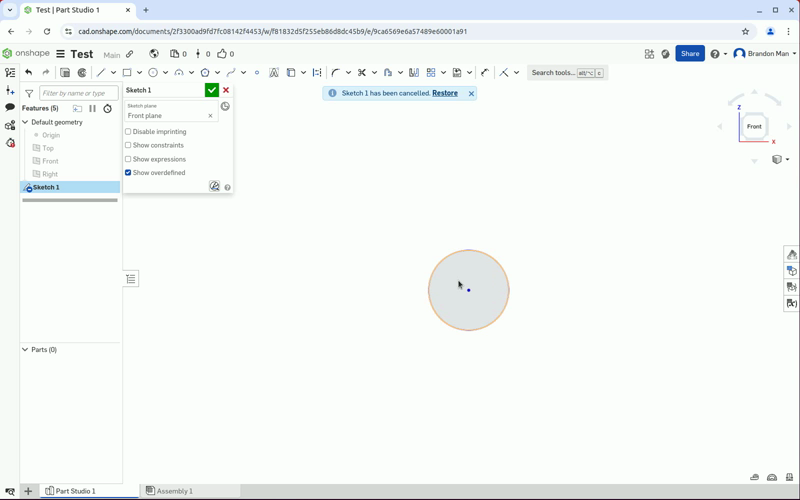
scroll(6)
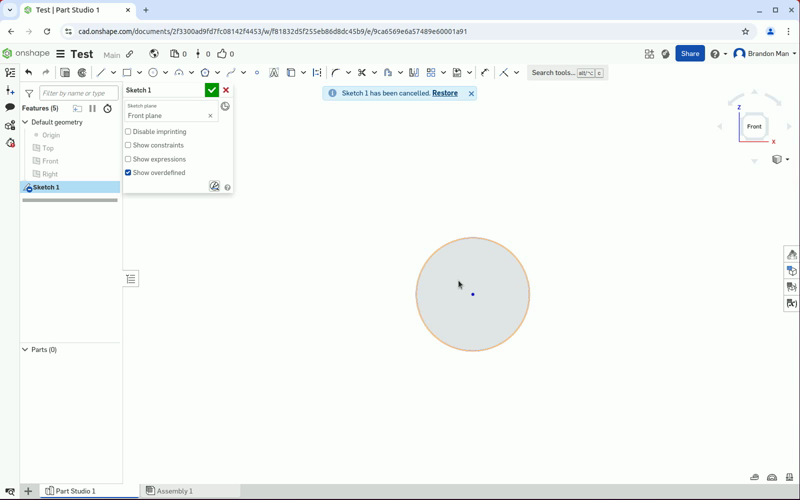
scroll(6)
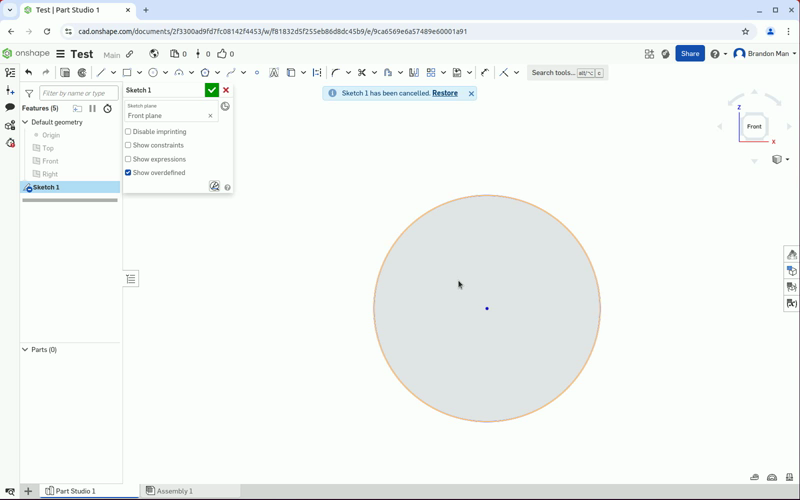
click(458, 280)
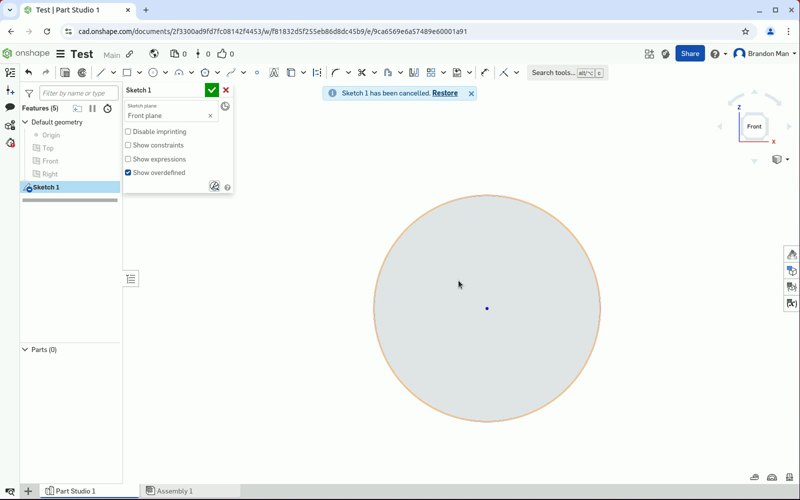
scroll(-6)
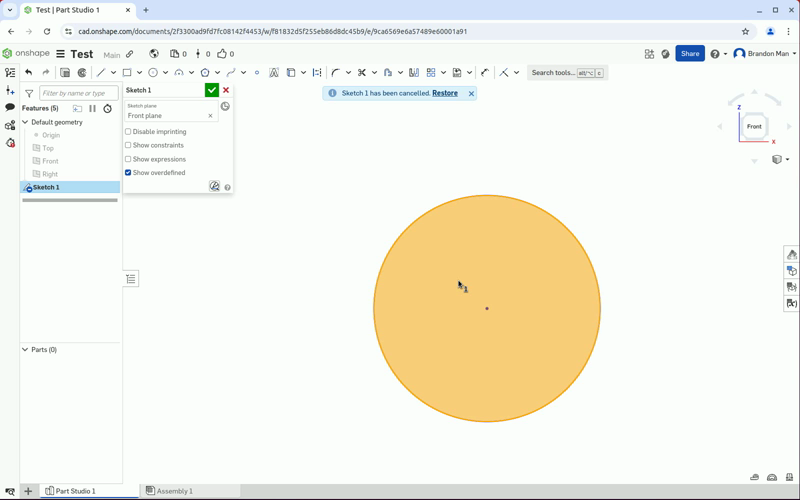
scroll(-6)
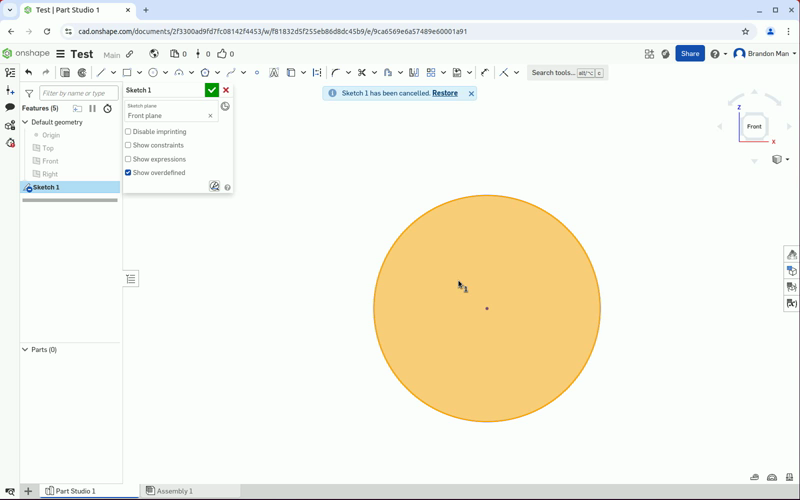
scroll(-6)
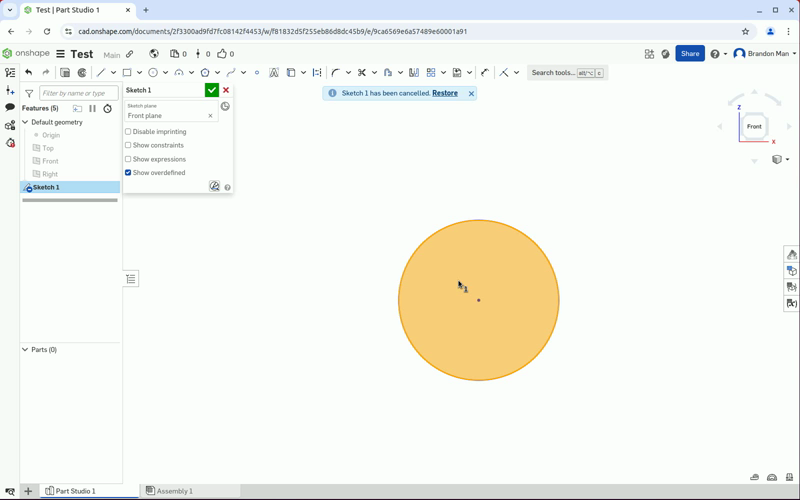
scroll(-6)
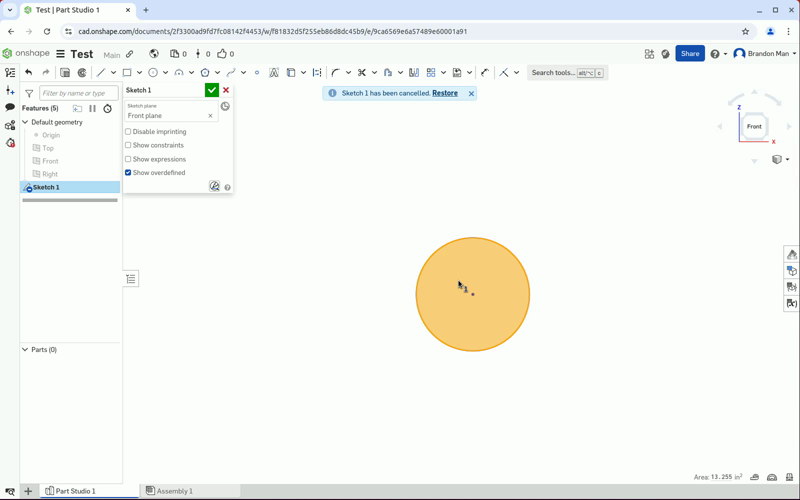
scroll(-6)
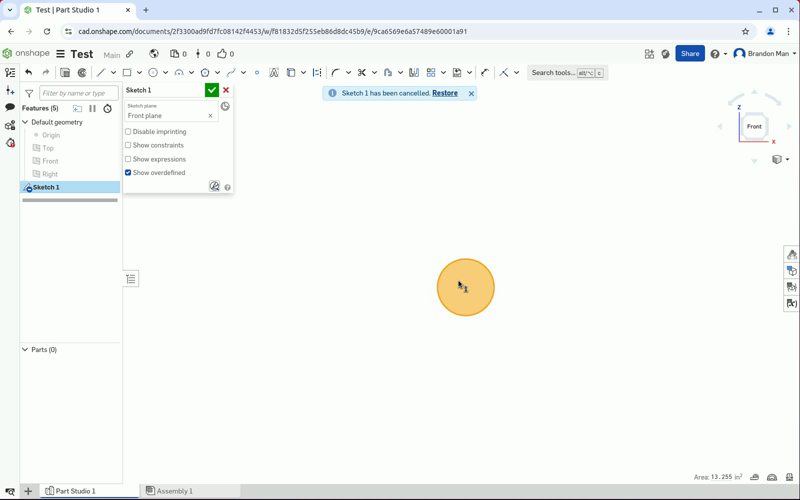
scroll(-6)
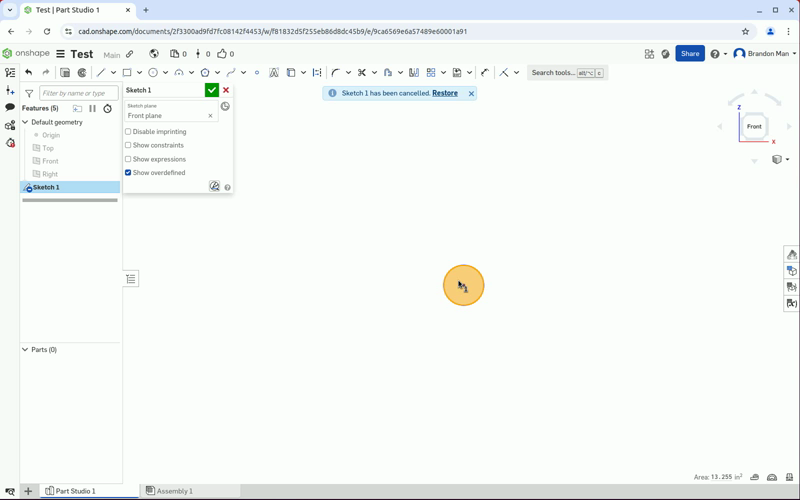
scroll(-6)
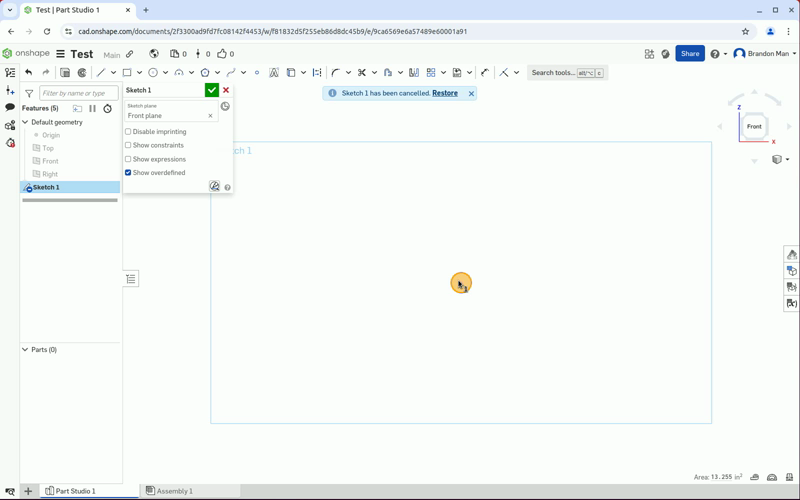
mouse_move(73, 352)
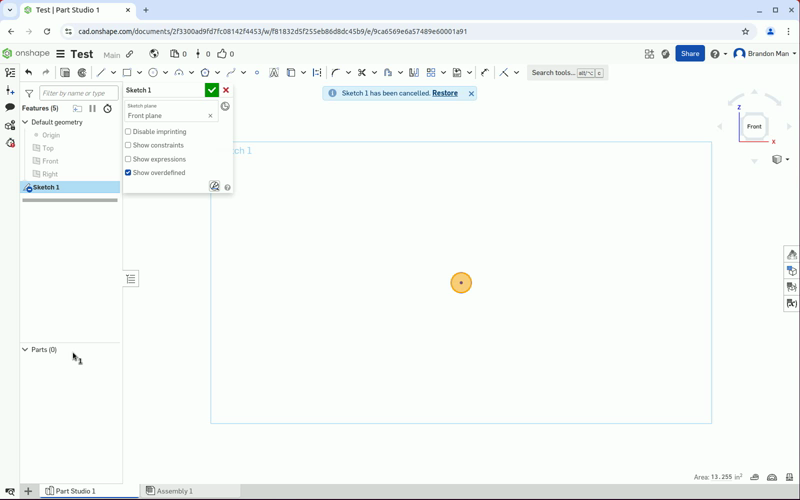
key(shift+y)
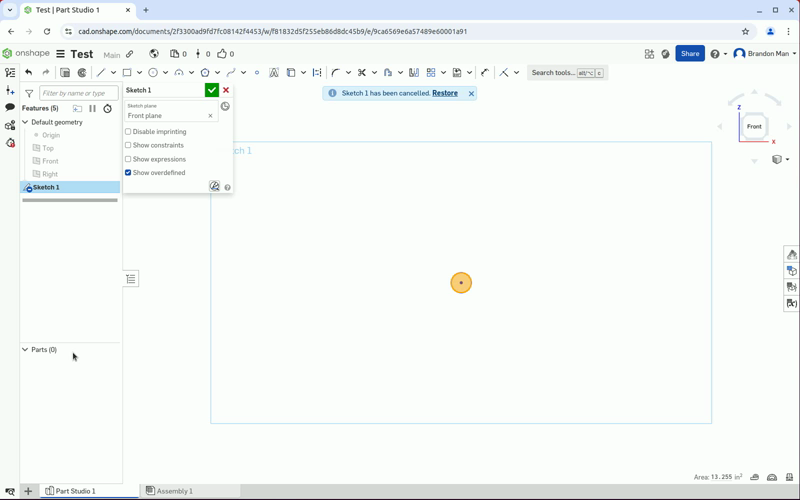
key(shift+e)
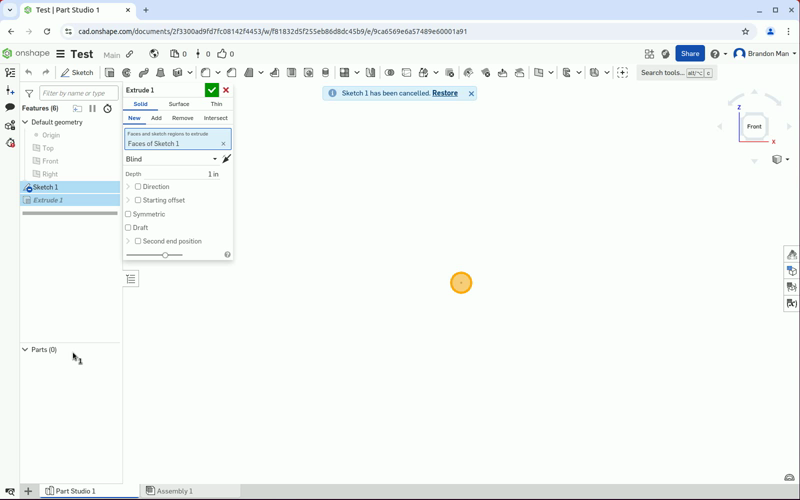
mouse_move(143, 106)
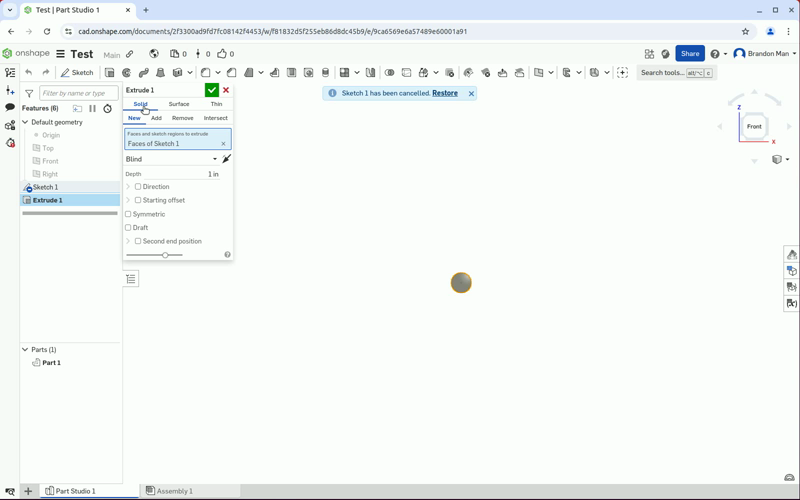
click(143, 106)
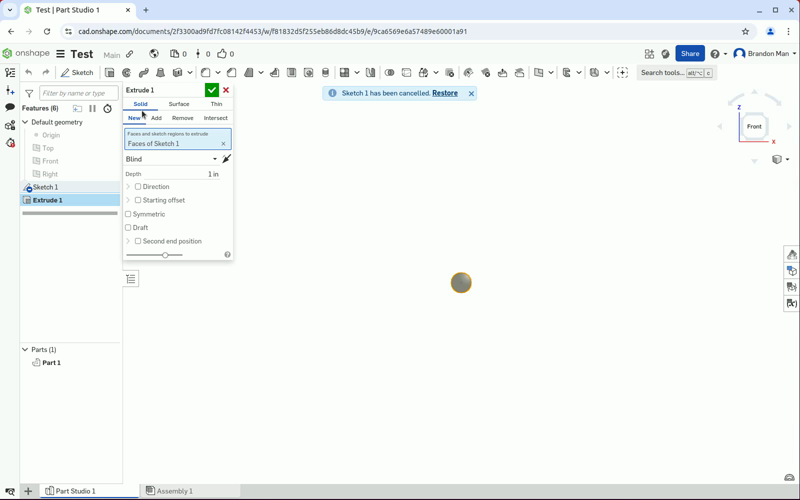
mouse_move(137, 120)
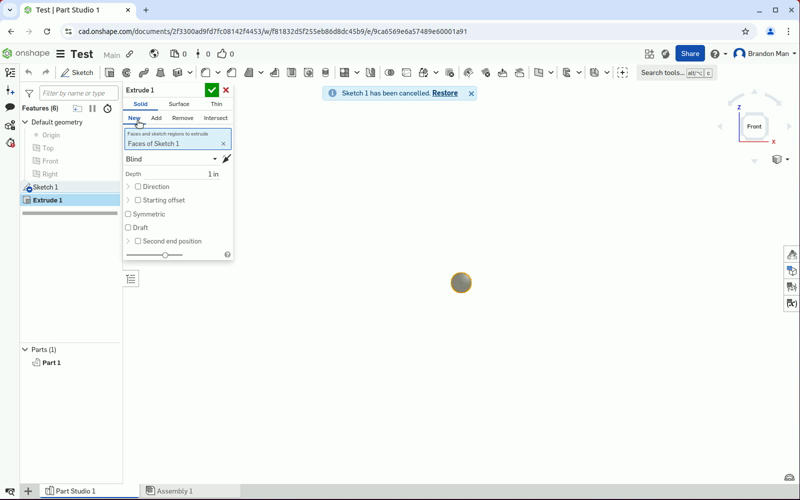
click(137, 120)
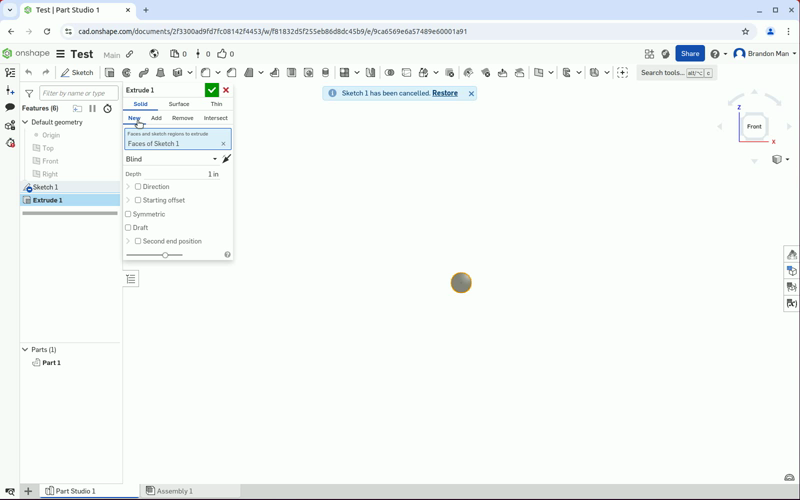
key(tab, 4)
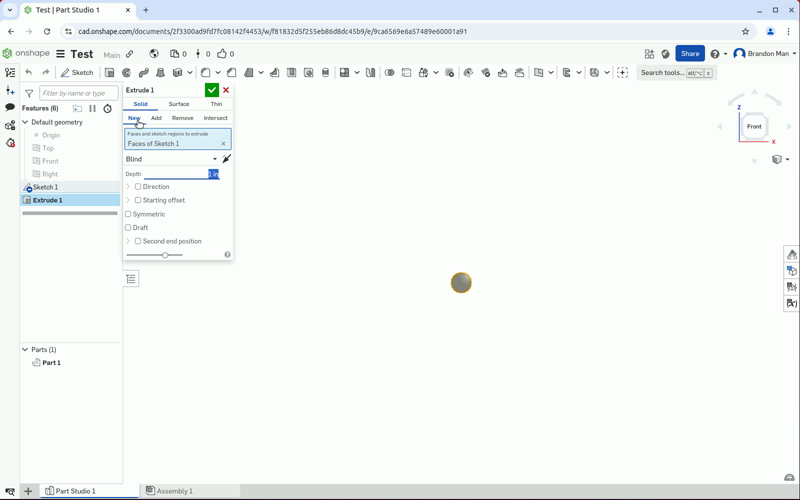
text(20.46)
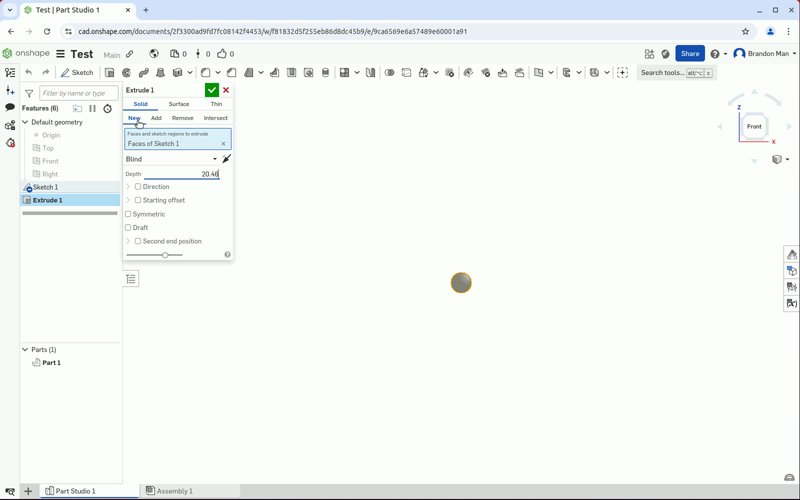
key(enter)
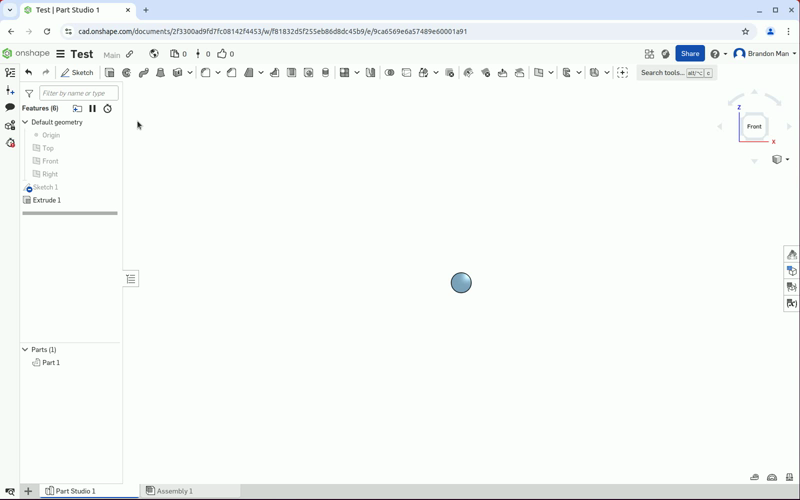
key(shift+h)
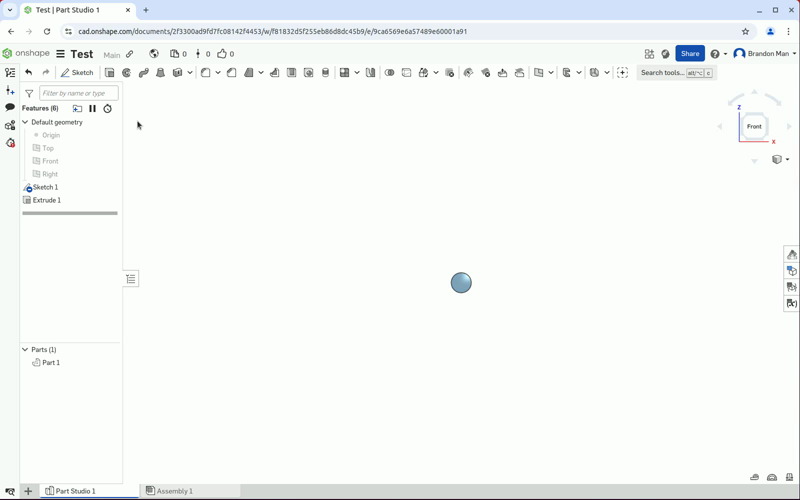
key(shift+h)
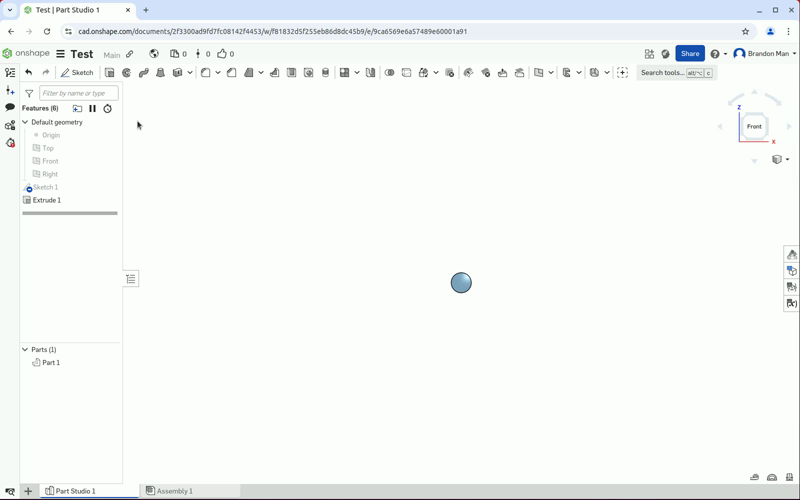
mouse_move(73, 189)
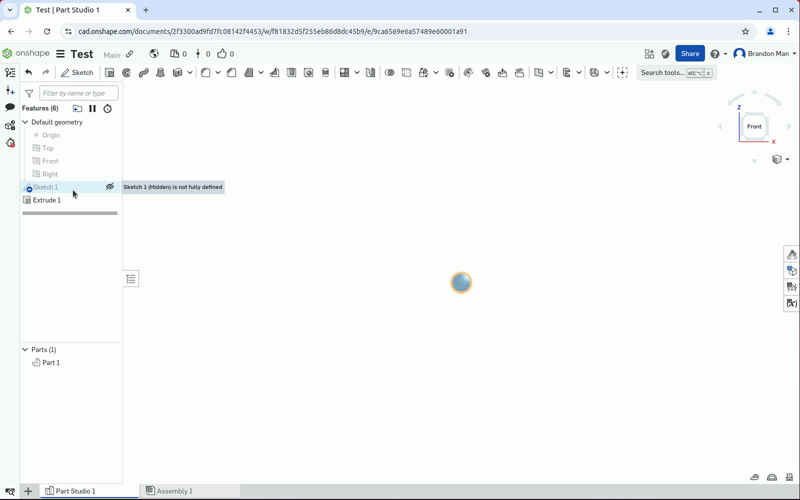
click(73, 189)
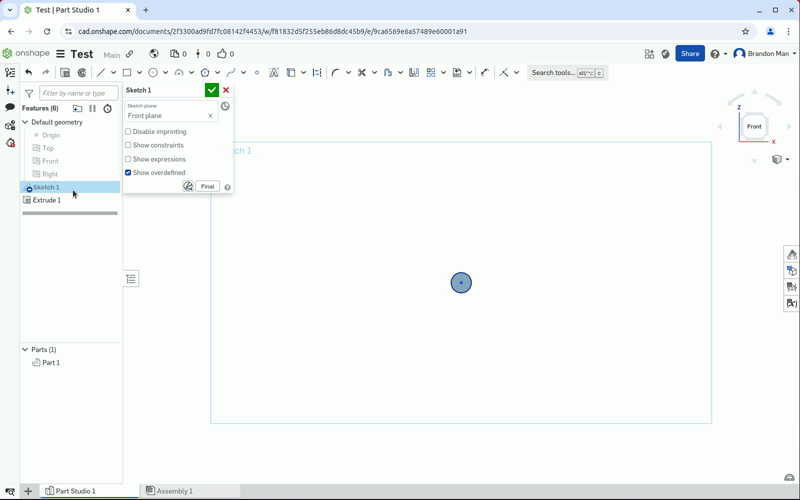
mouse_move(229, 92)
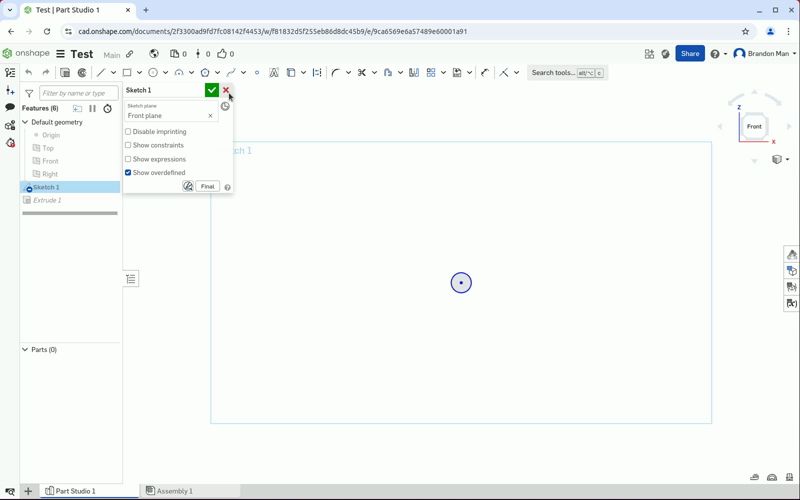
click(229, 92)
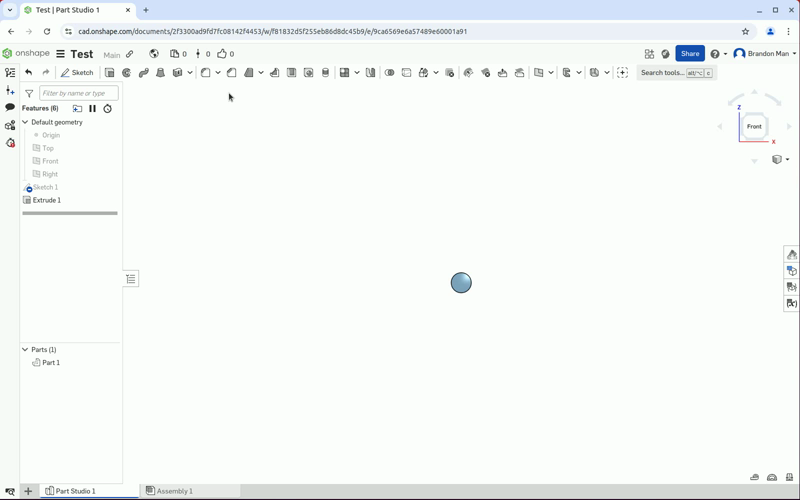
mouse_move(541, 75)
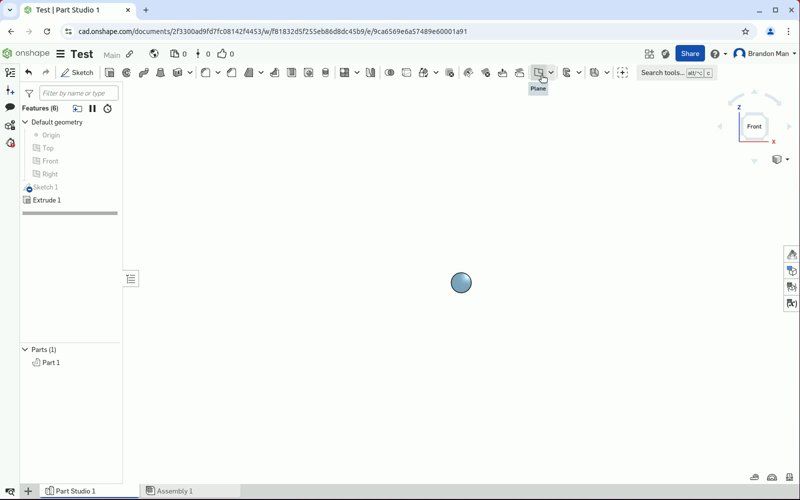
click(541, 75)
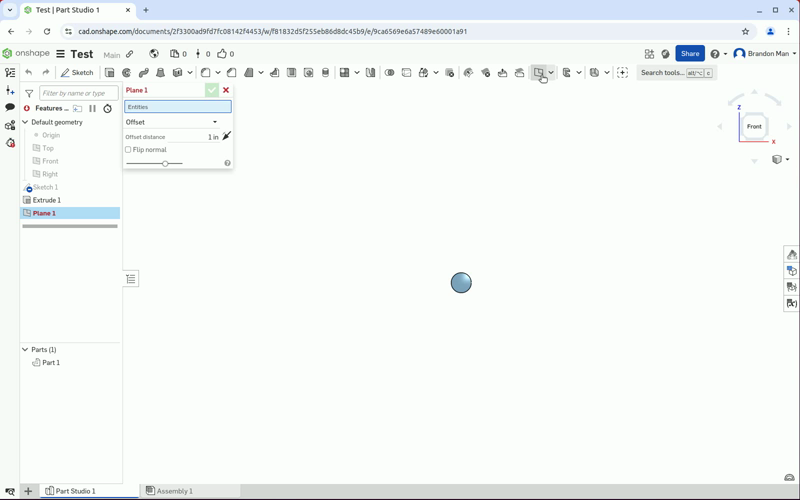
mouse_move(73, 163)
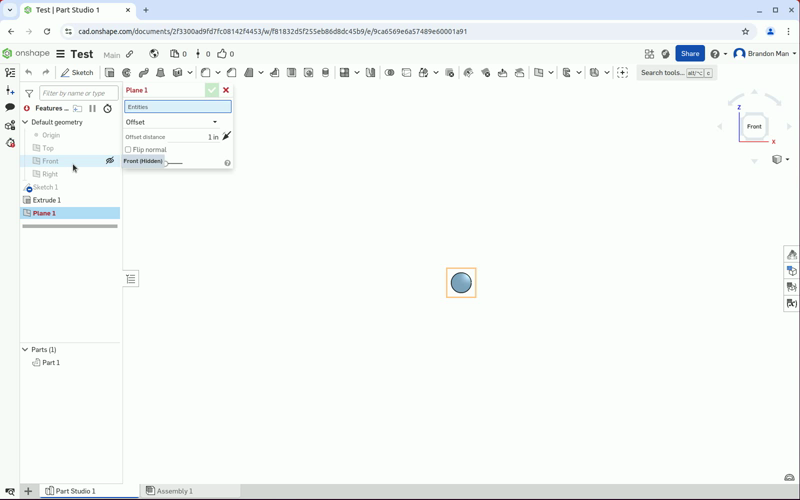
click(73, 163)
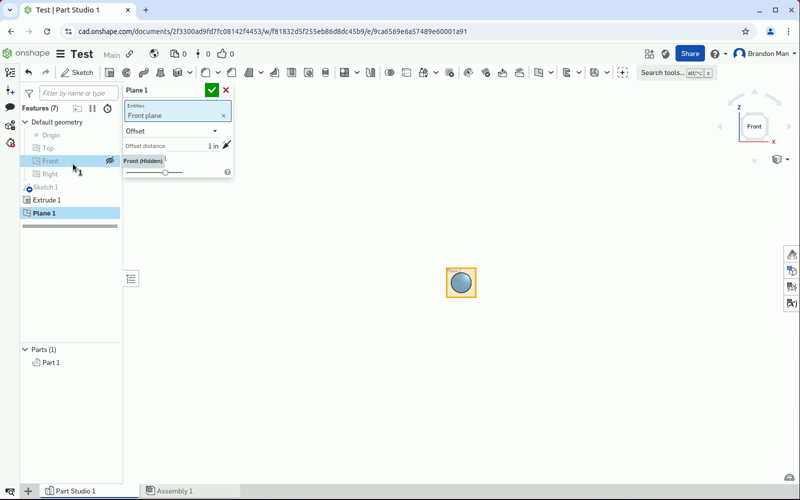
key(tab, 2)
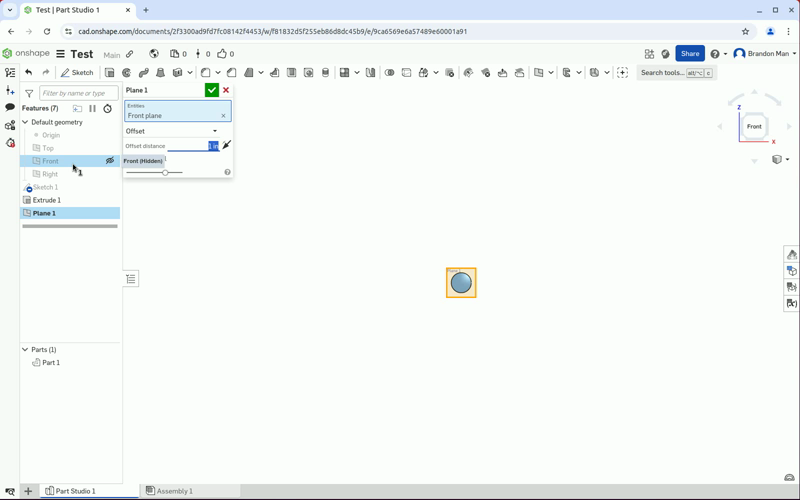
text(20.459)
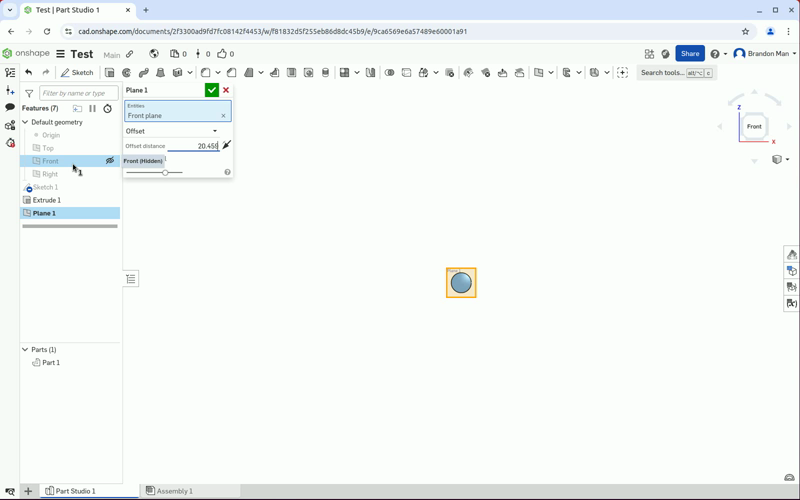
key(enter, 2)
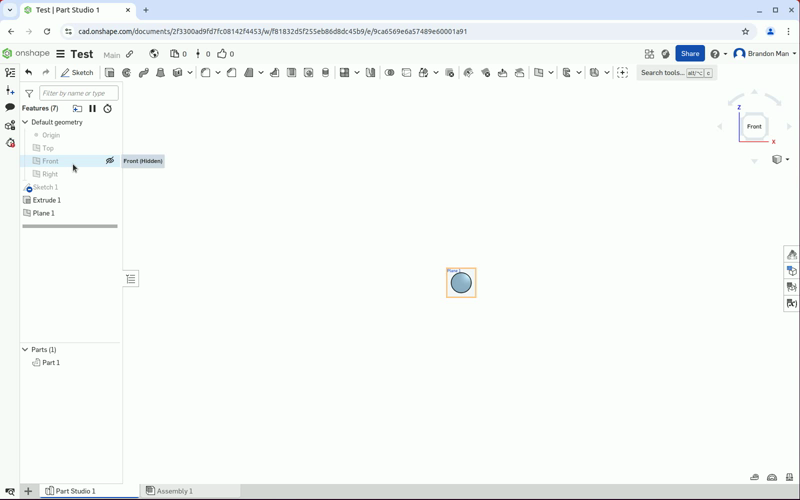
key(shift+s)
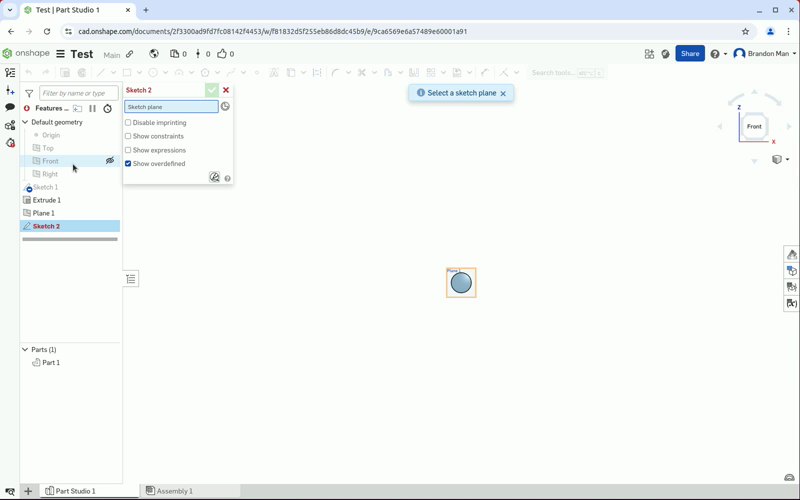
mouse_move(73, 215)
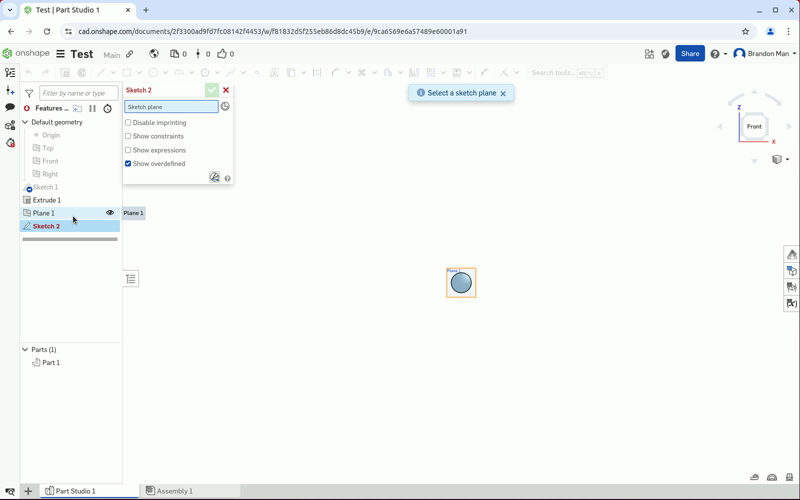
click(73, 215)
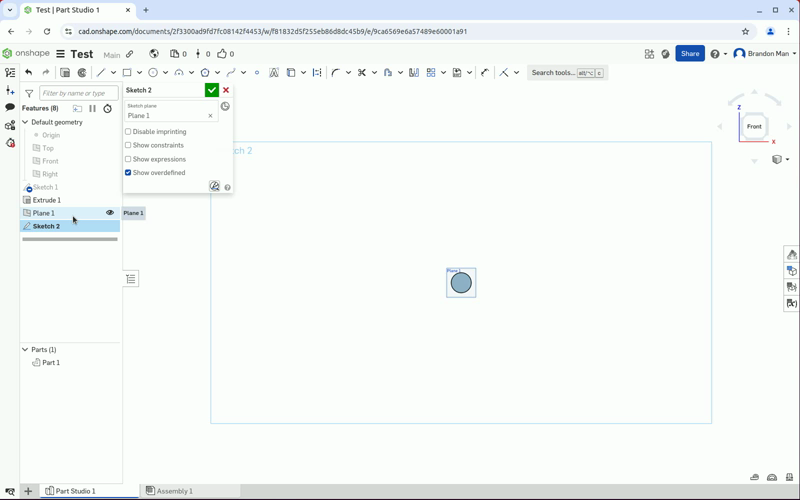
mouse_move(73, 352)
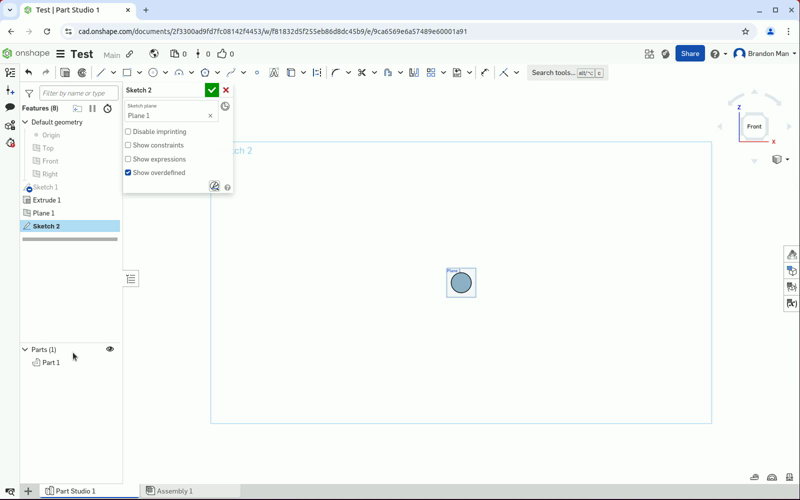
key(y)
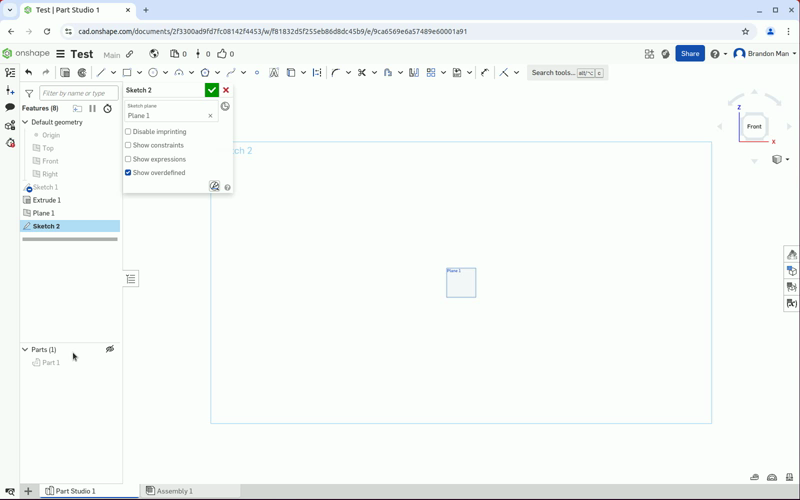
key(c)
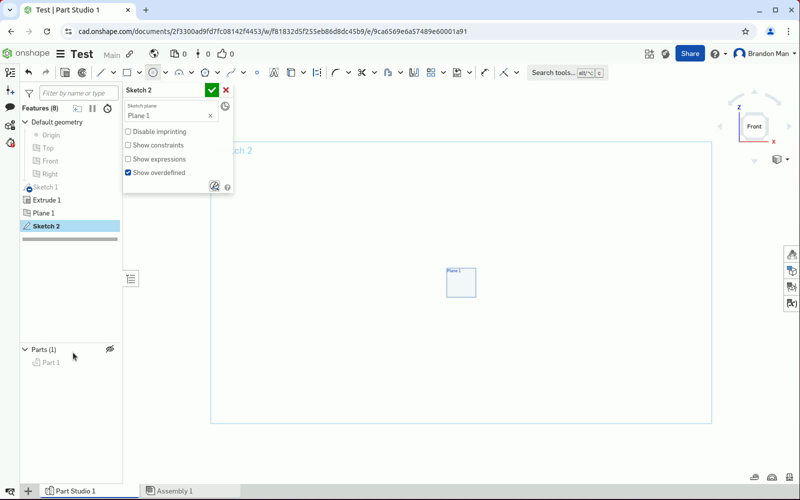
key_down(shift)
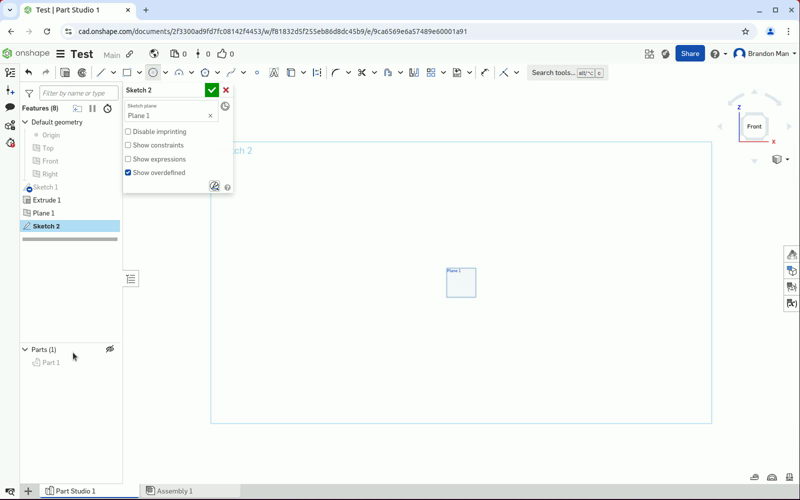
mouse_move(461, 282)
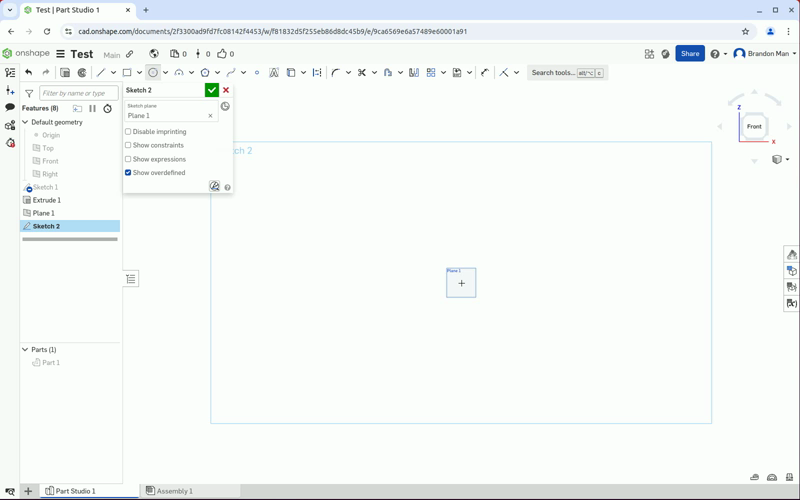
click(461, 282)
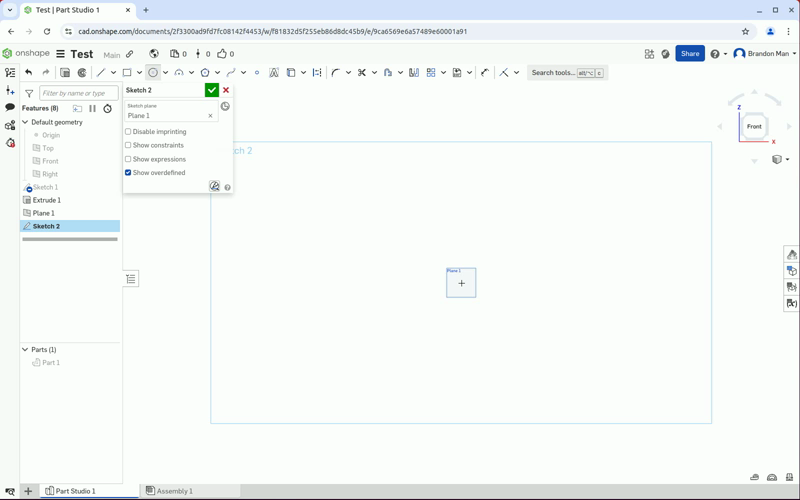
key_up(shift)
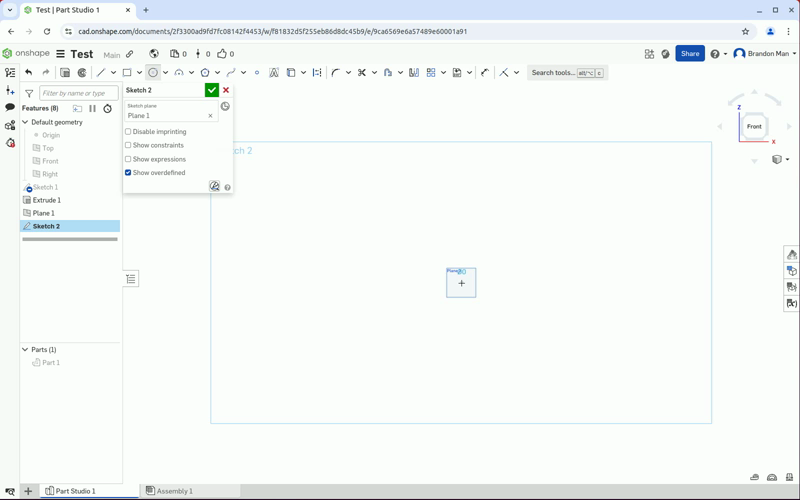
mouse_move(468, 282)
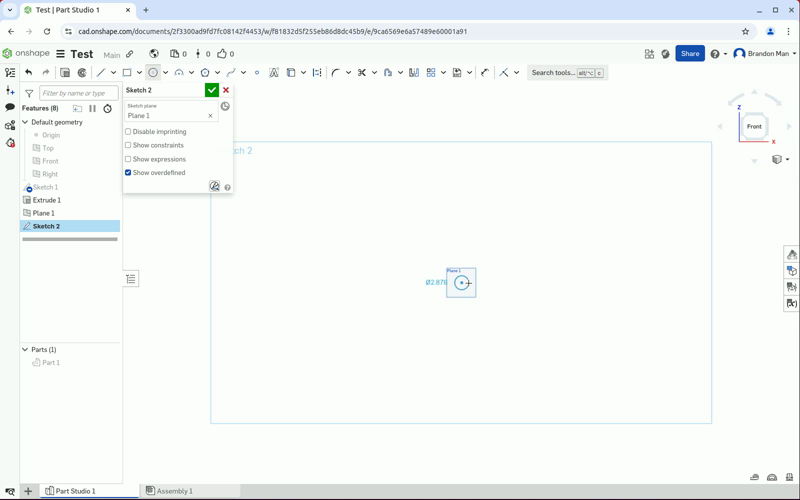
click(468, 282)
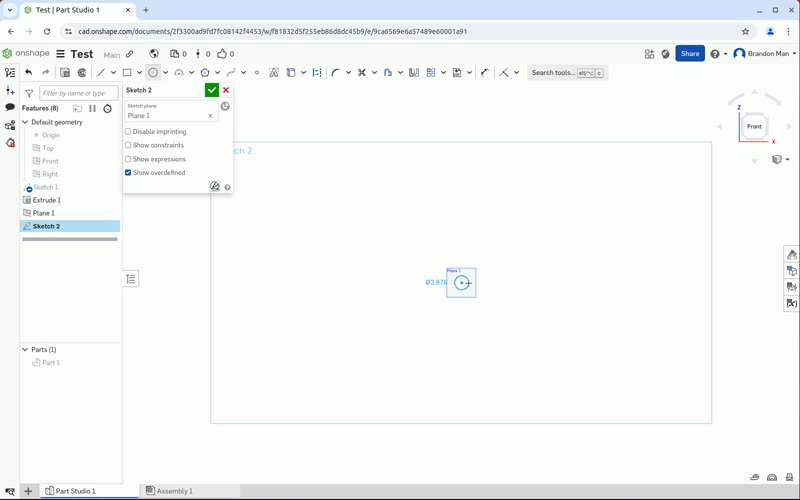
key(esc)
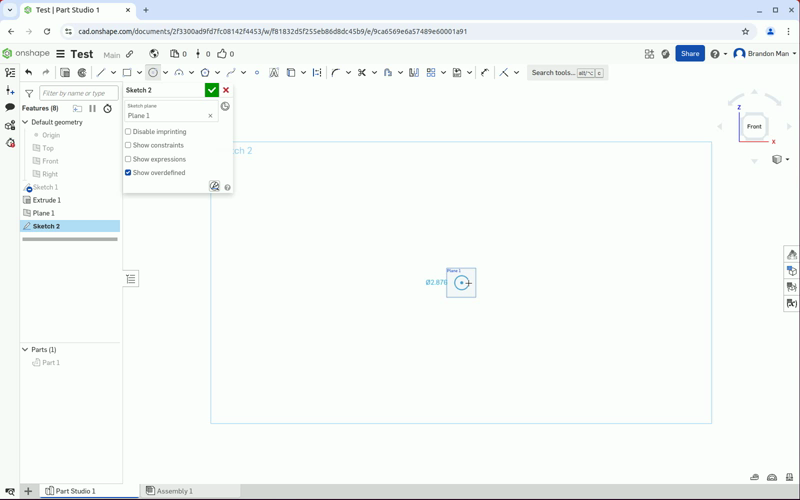
mouse_move(462, 284)
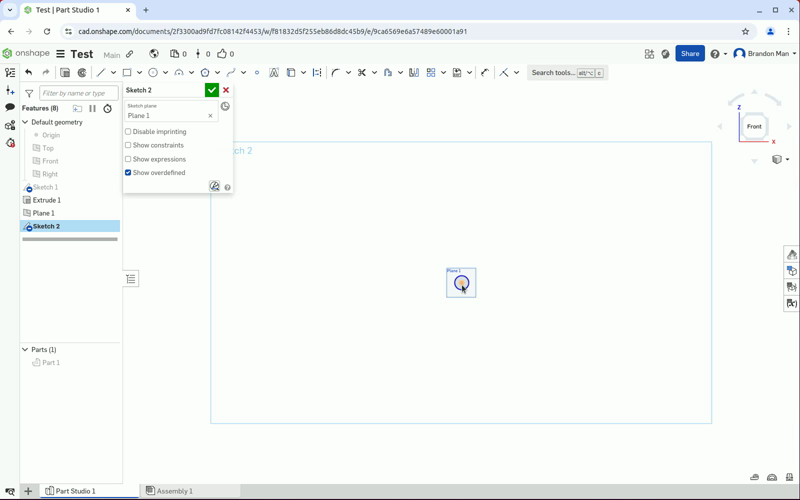
scroll(6)
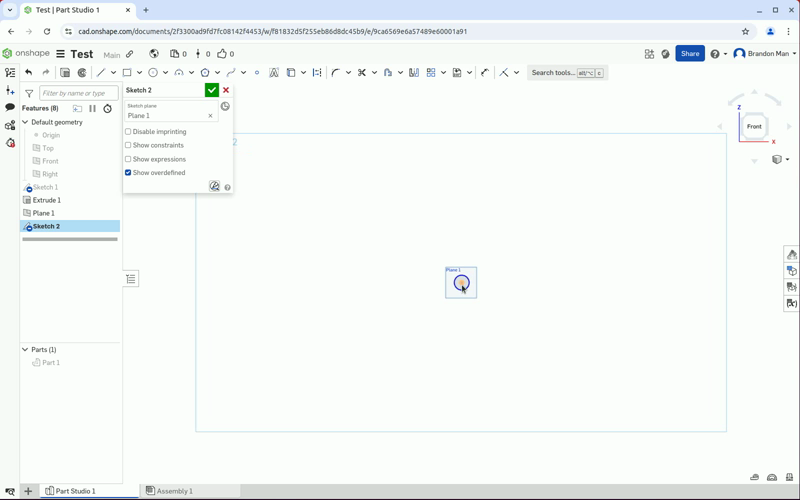
scroll(6)
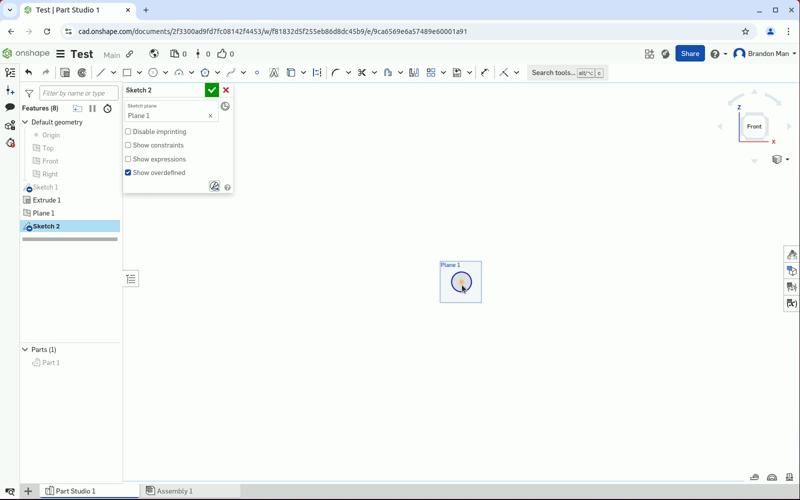
scroll(6)
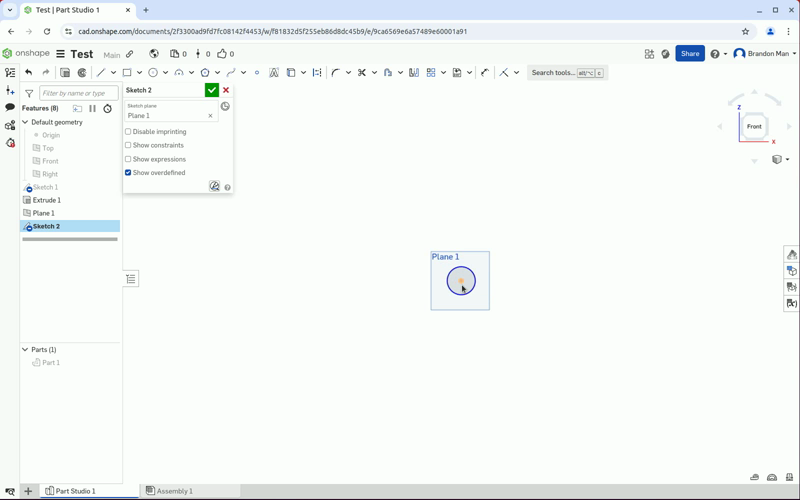
scroll(6)
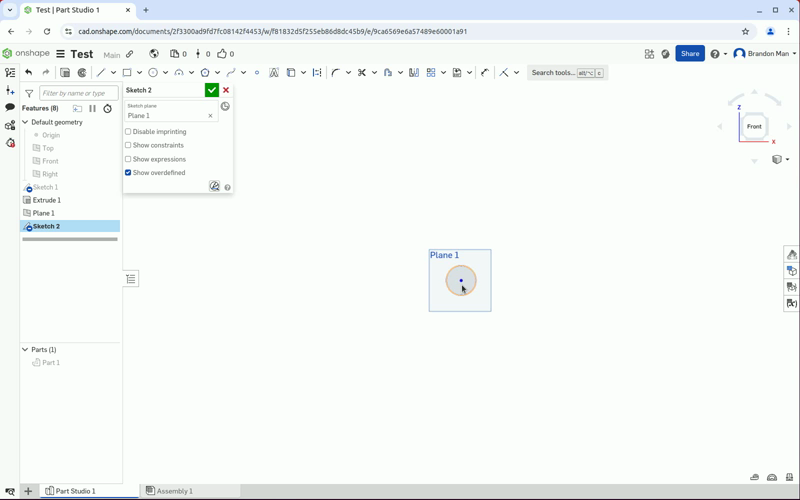
scroll(6)
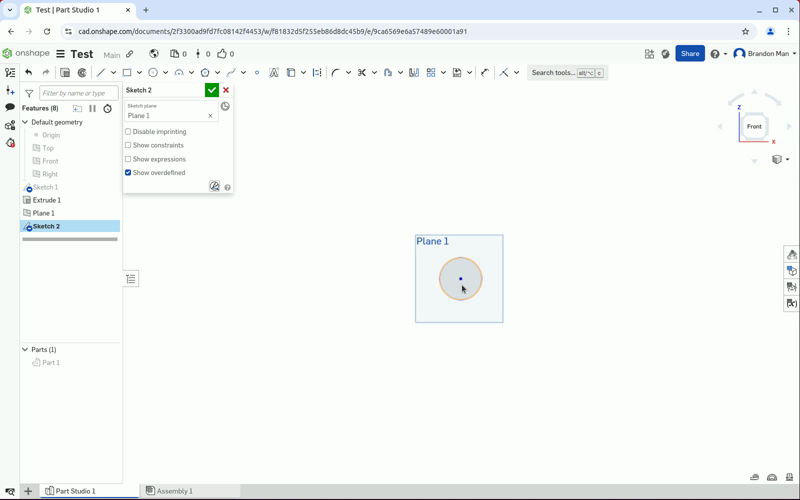
scroll(6)
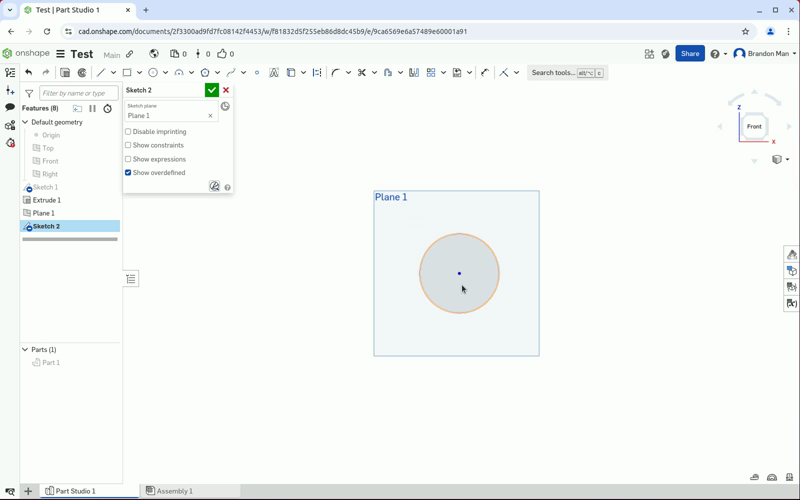
scroll(6)
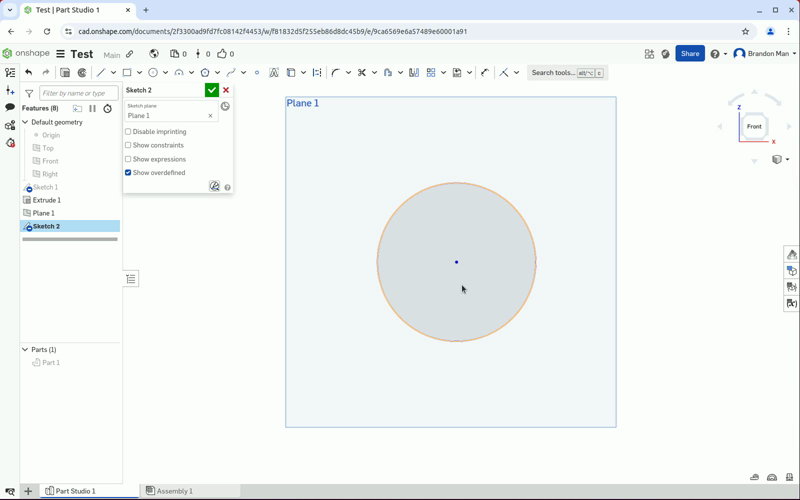
click(462, 284)
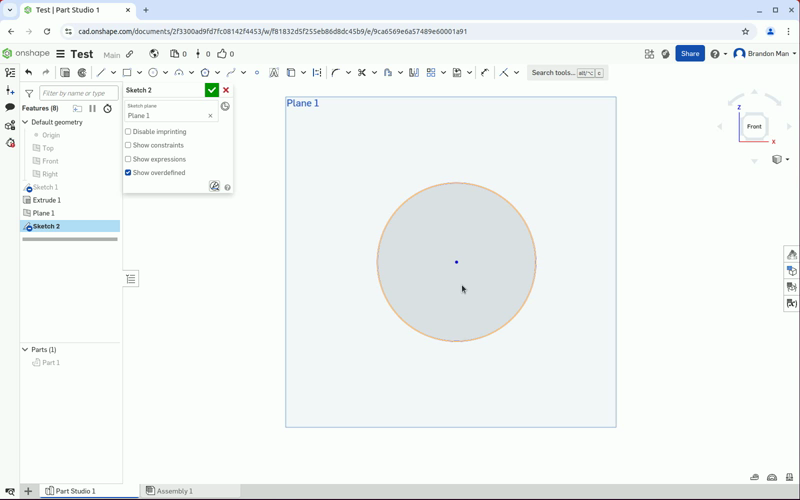
scroll(-6)
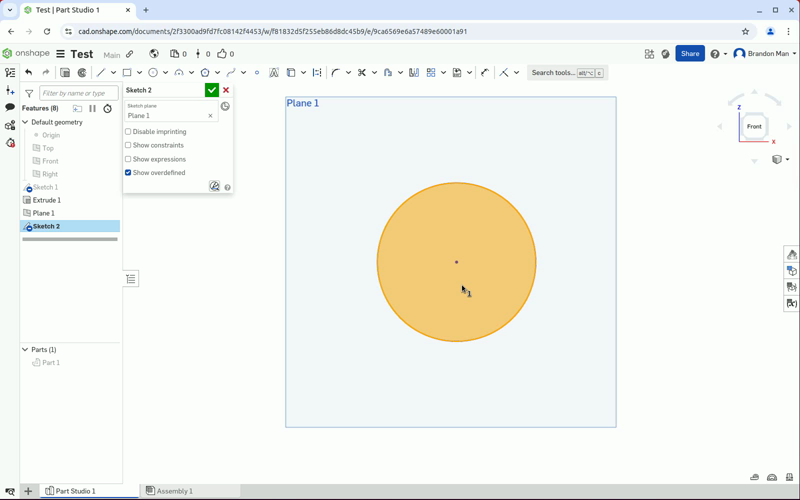
scroll(-6)
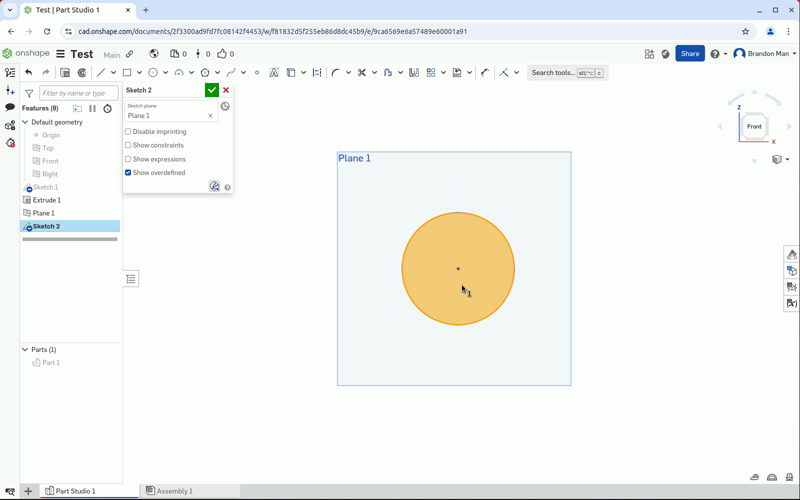
scroll(-6)
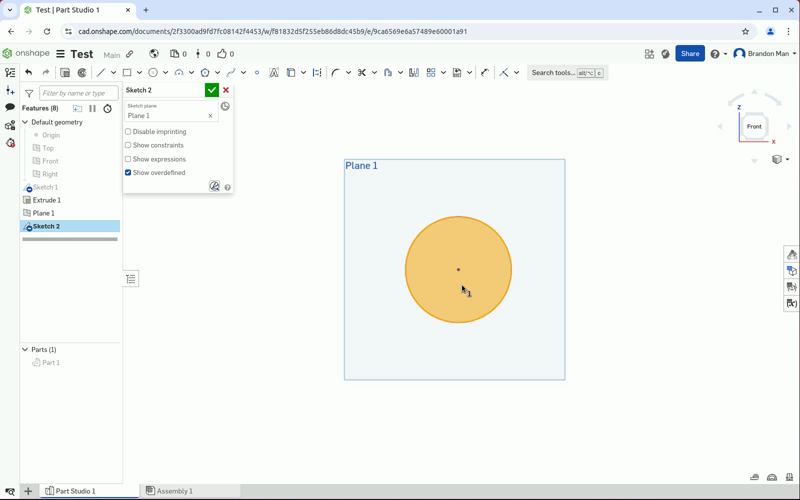
scroll(-6)
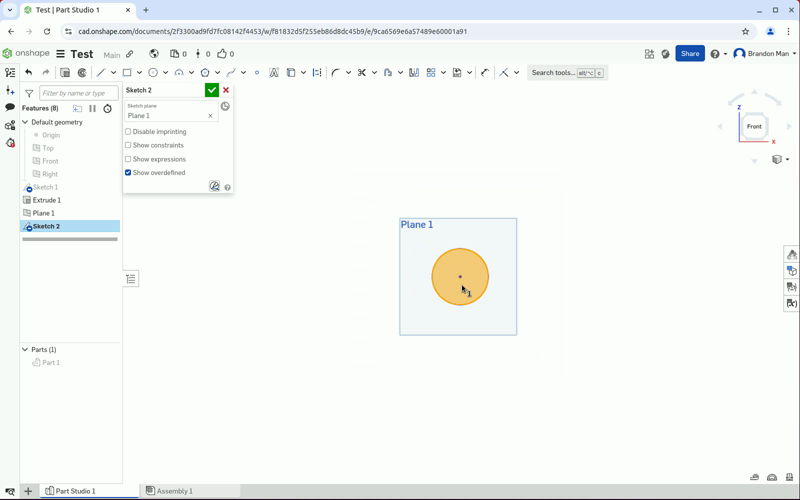
scroll(-6)
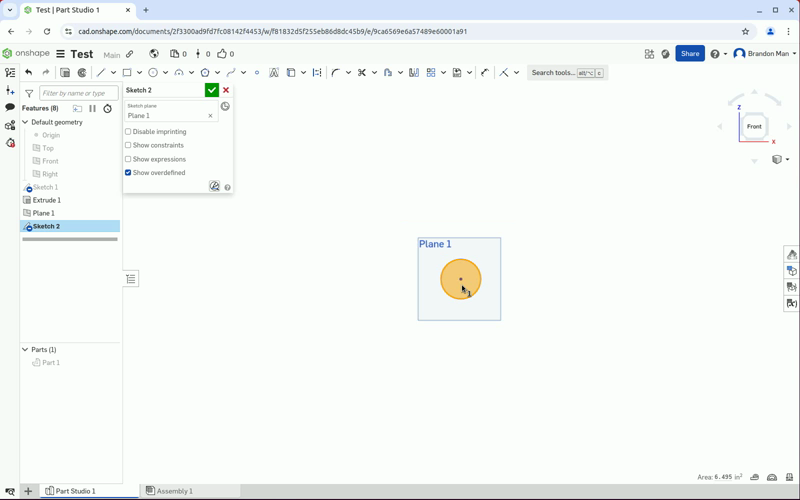
scroll(-6)
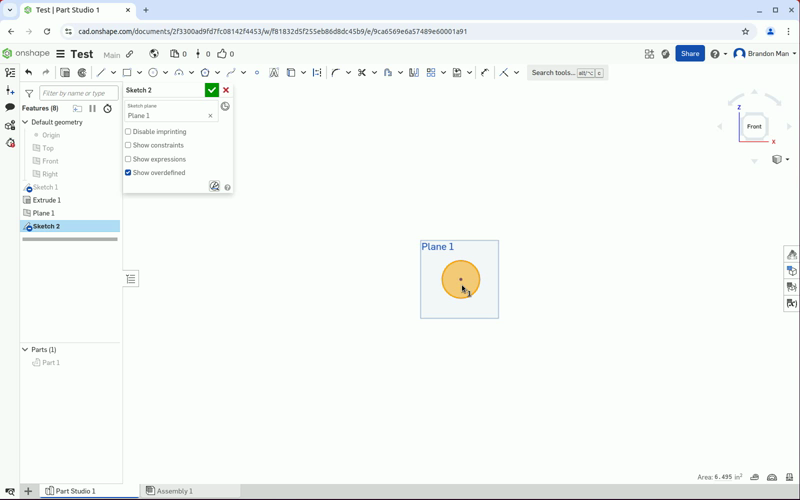
scroll(-6)
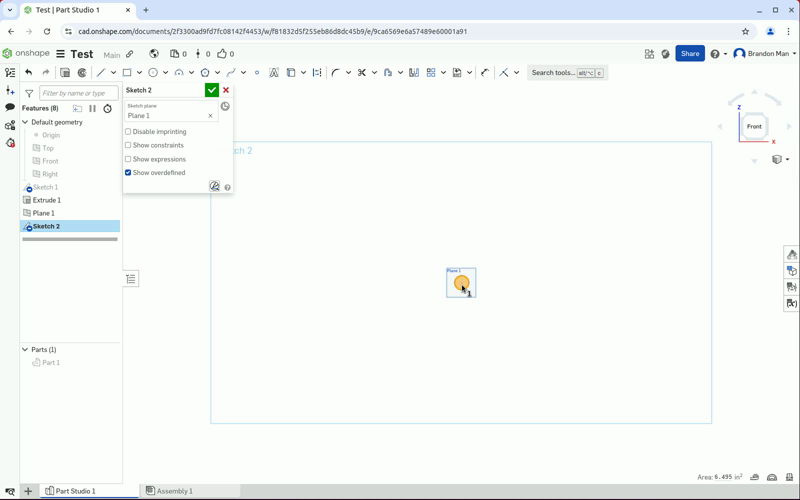
mouse_move(73, 352)
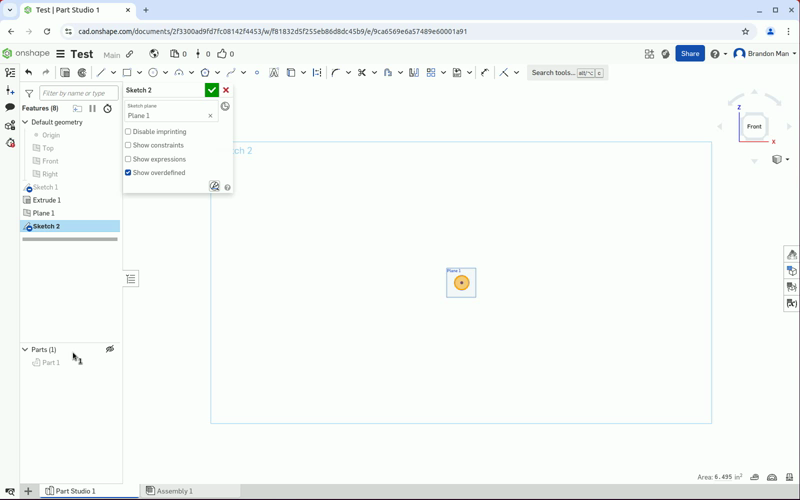
key(shift+y)
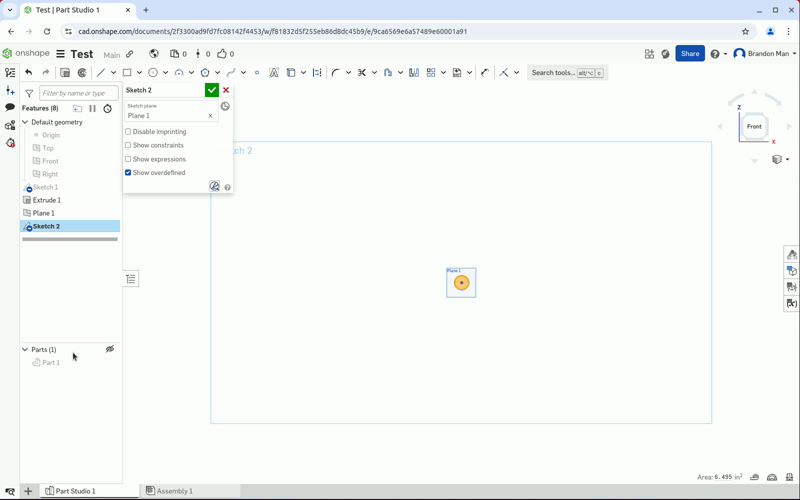
key(shift+e)
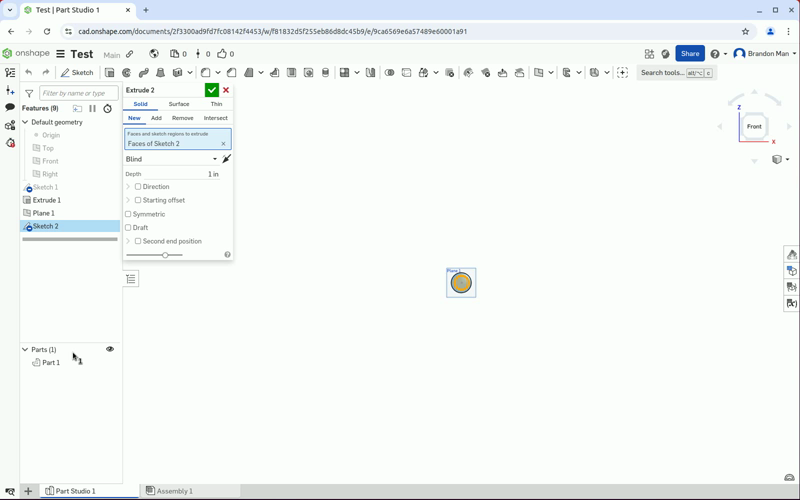
mouse_move(143, 106)
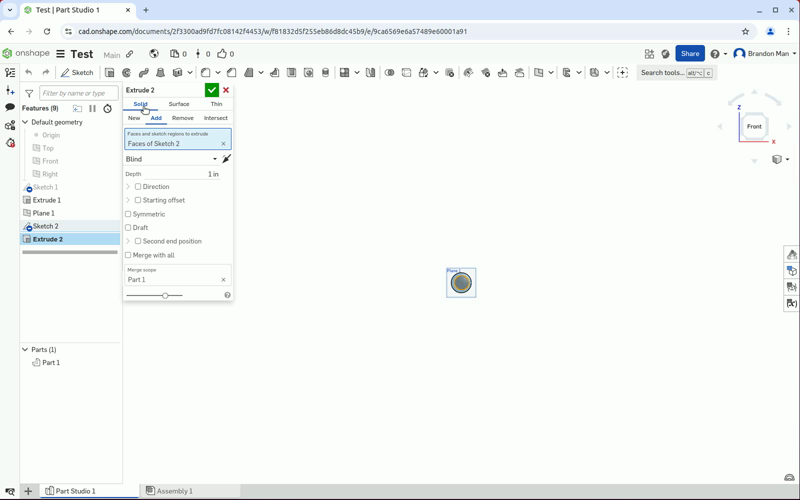
click(143, 106)
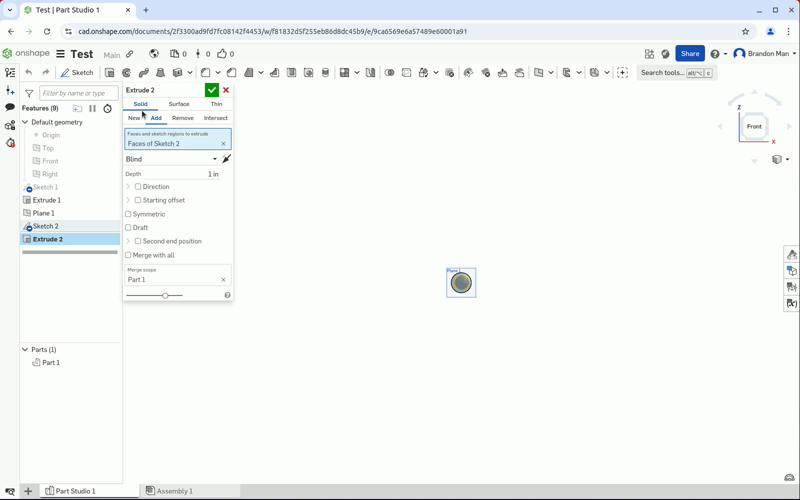
mouse_move(137, 120)
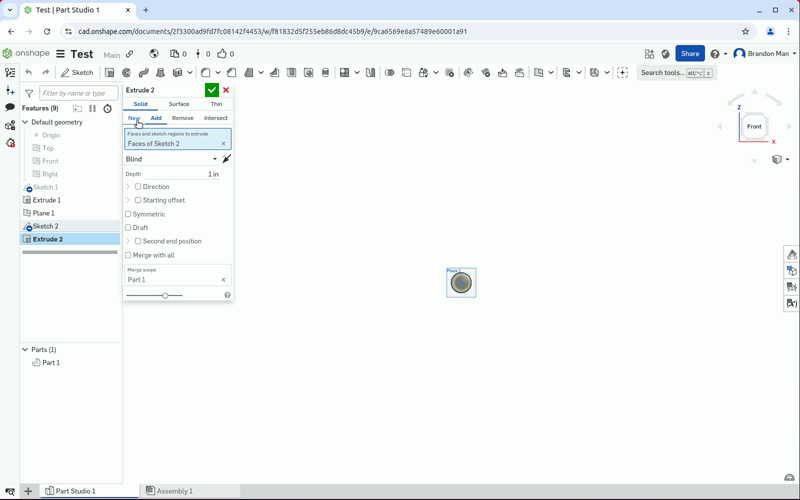
click(137, 120)
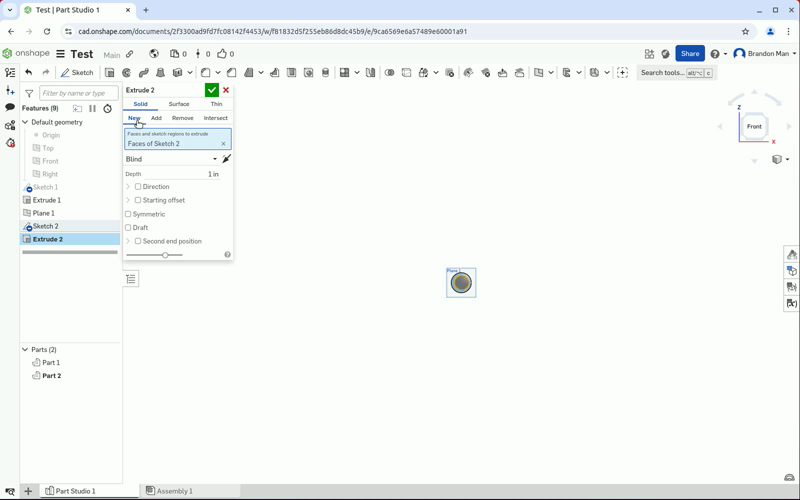
key(tab, 4)
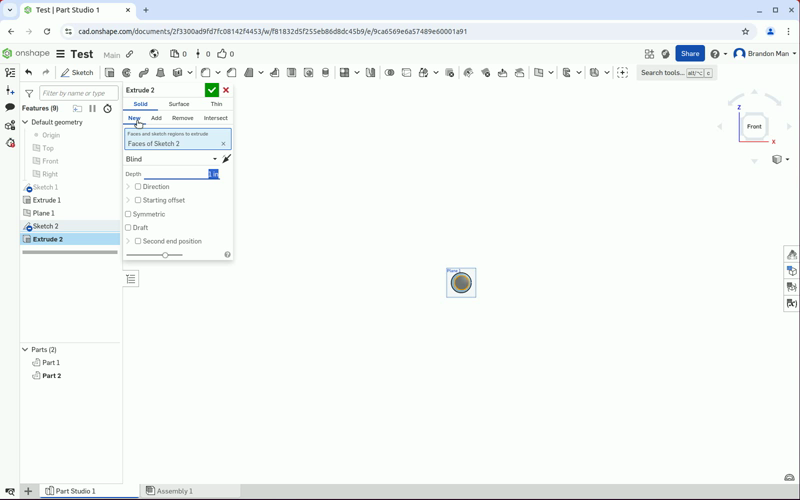
text(2.648)
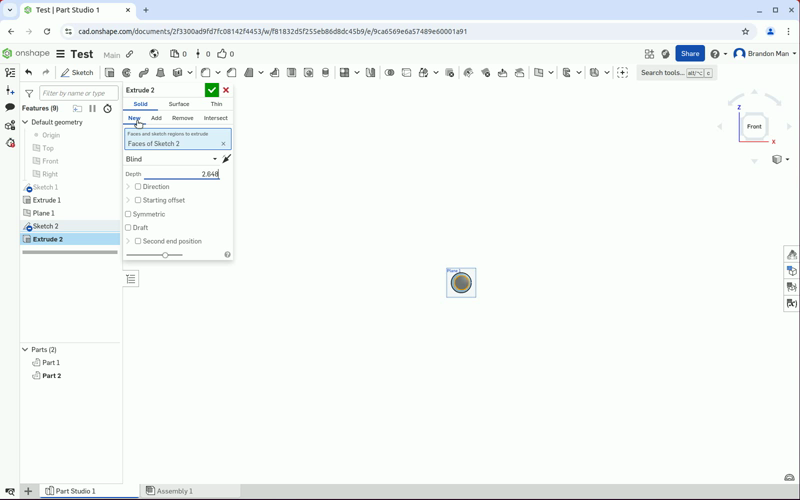
key(enter)
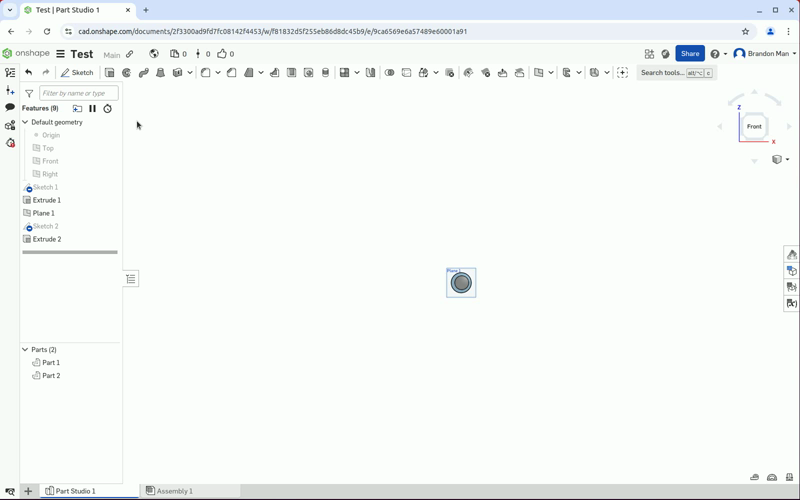
key(shift+h)
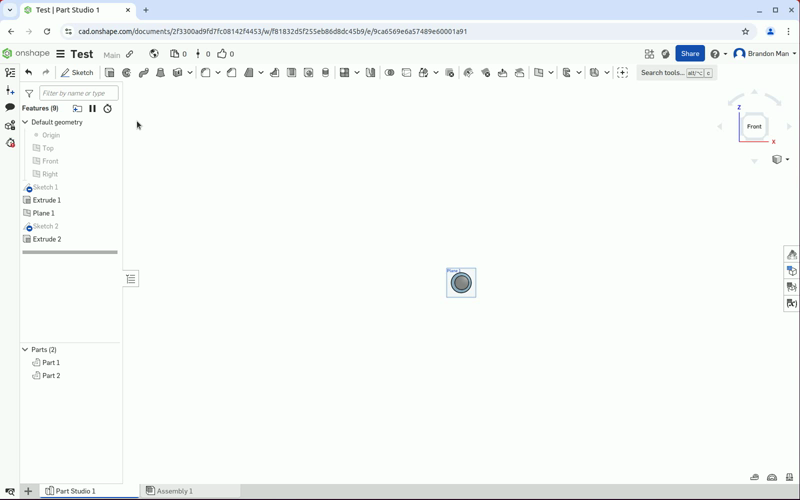
key(shift+h)
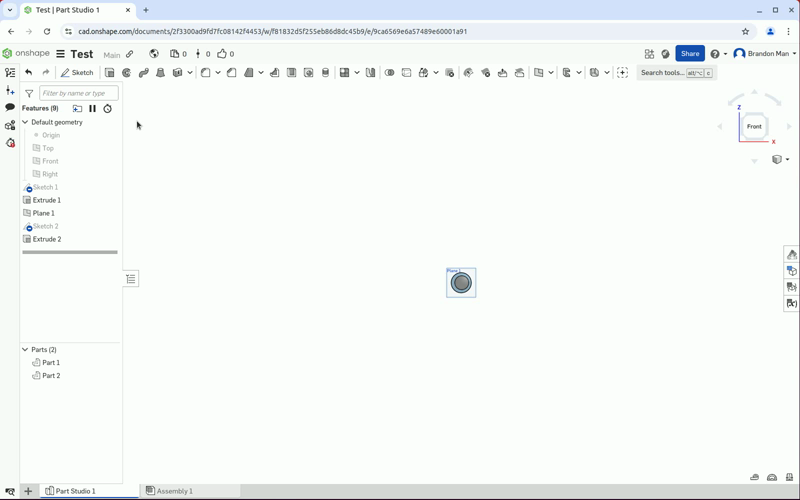
mouse_move(73, 189)
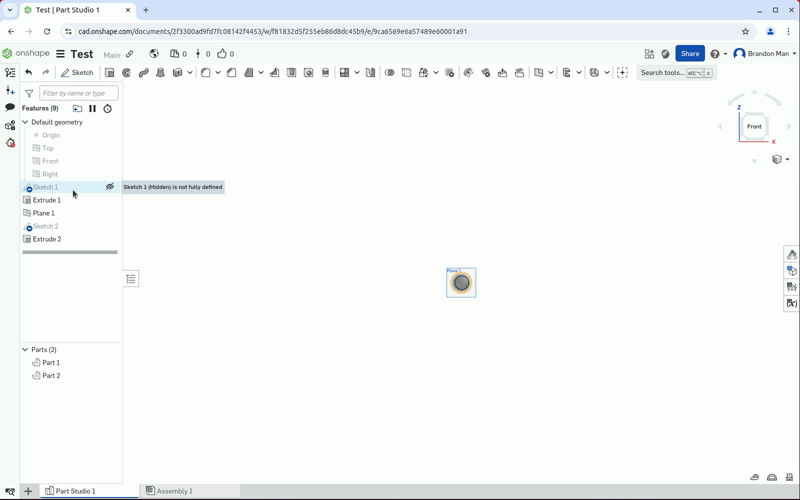
click(73, 189)
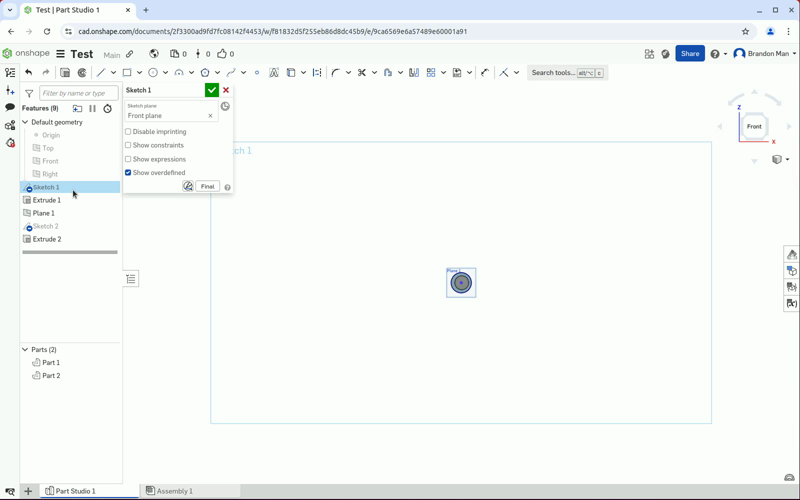
mouse_move(229, 92)
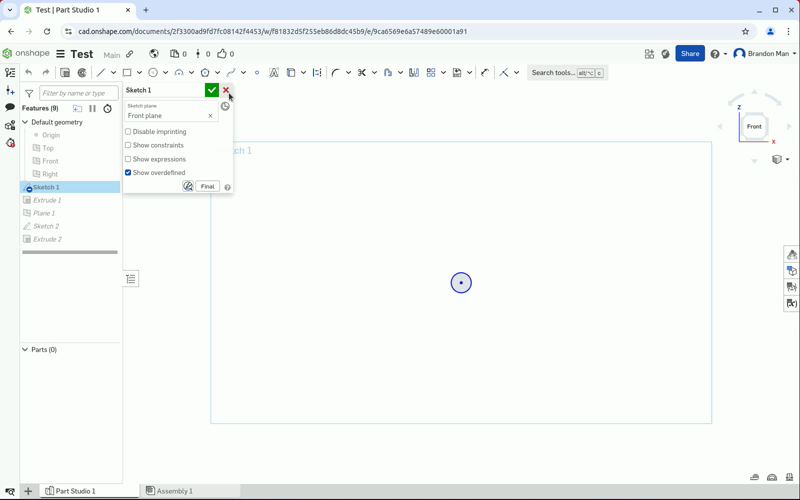
click(229, 92)
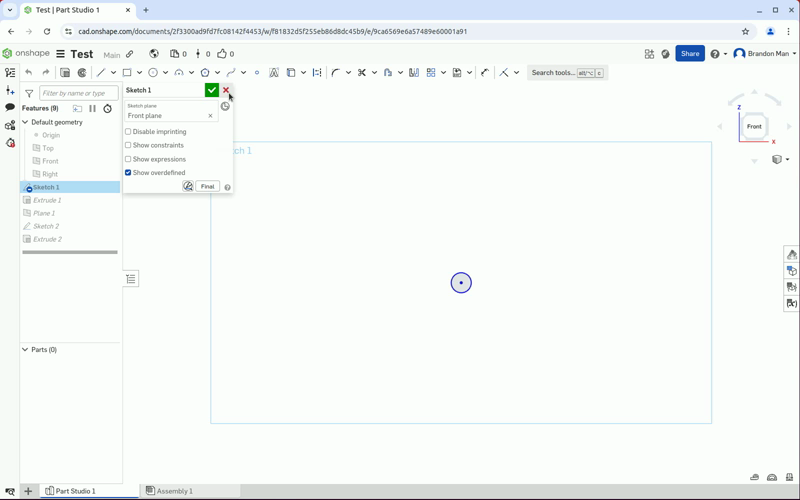
key(shift+s)
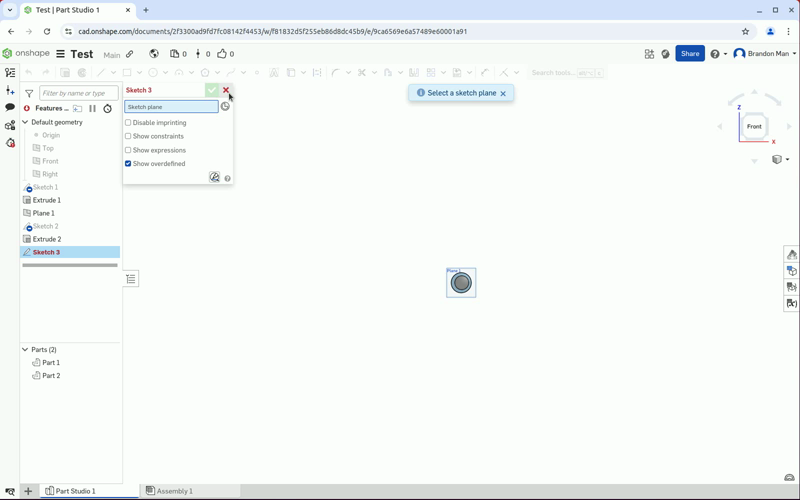
mouse_move(73, 163)
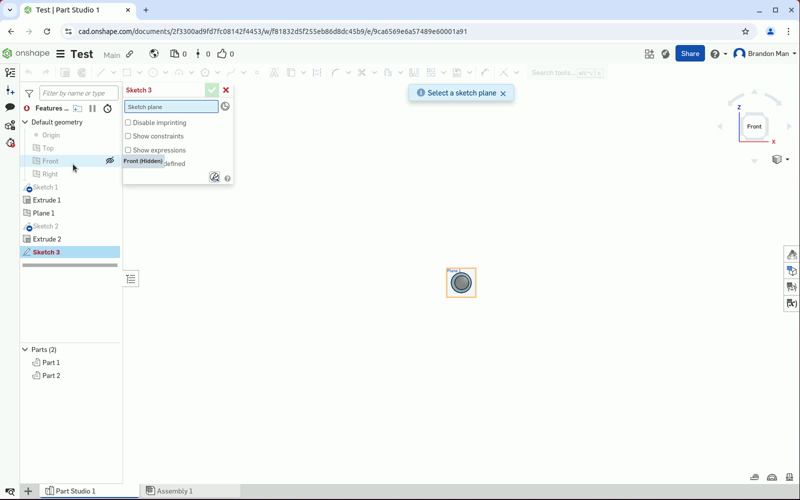
click(73, 163)
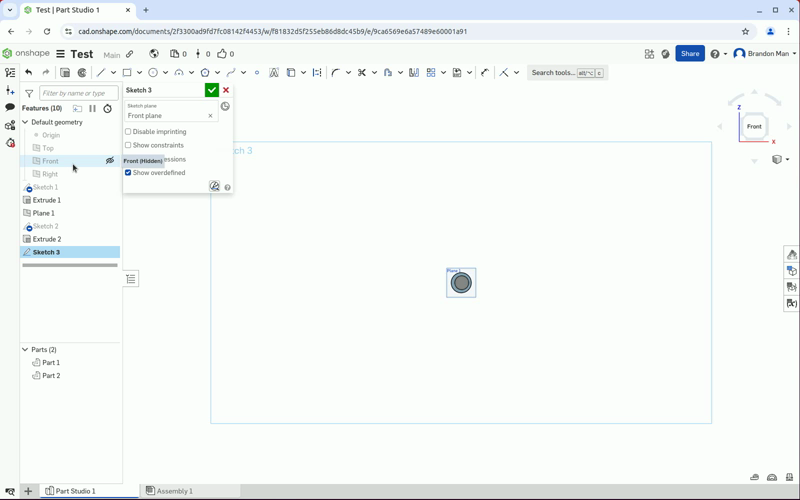
mouse_move(73, 352)
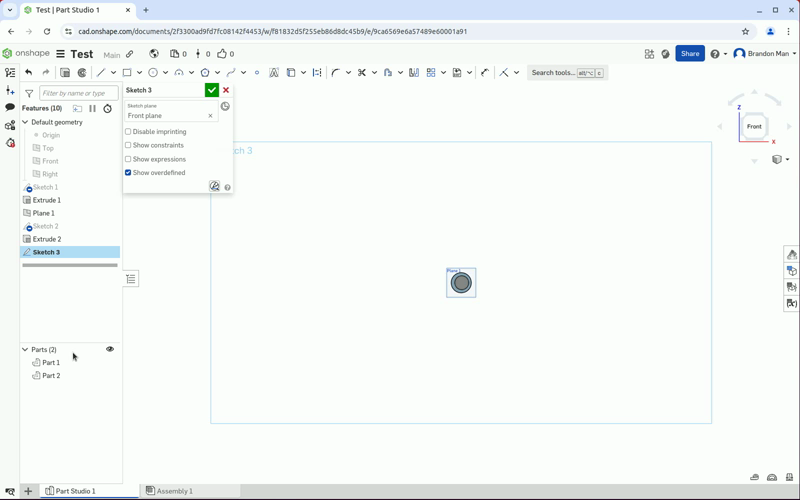
key(y)
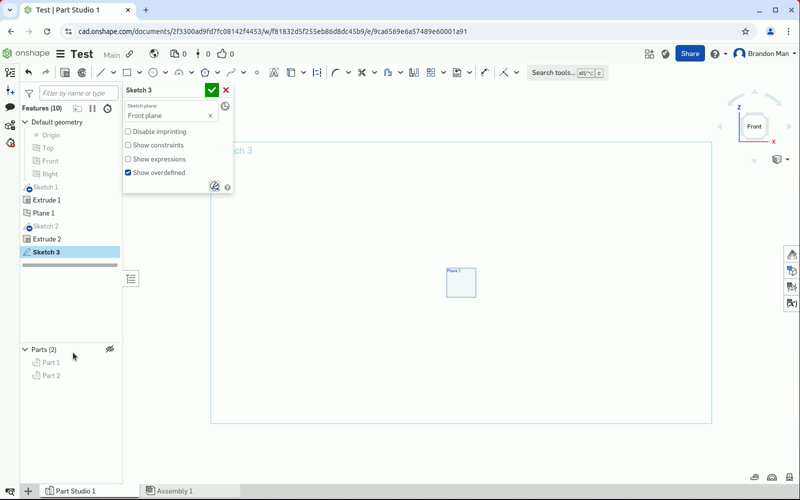
key(c)
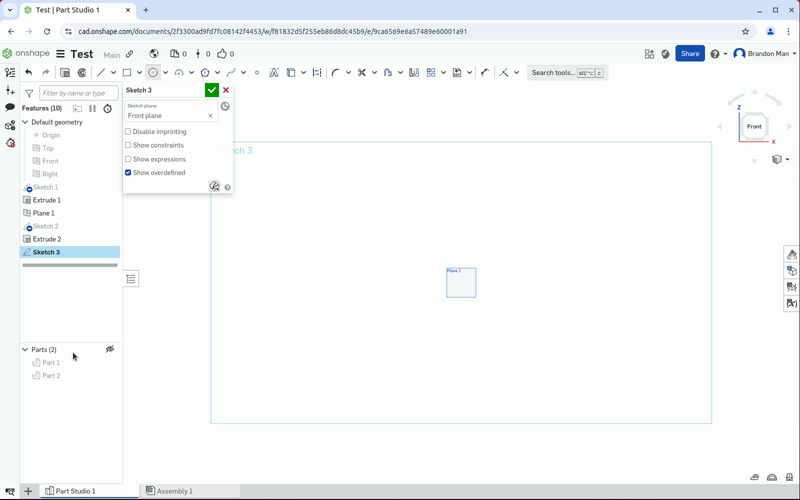
key_down(shift)
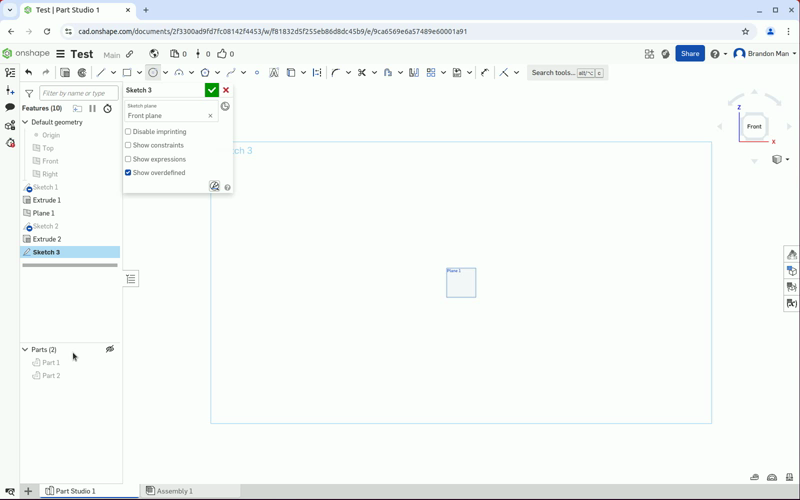
mouse_move(461, 282)
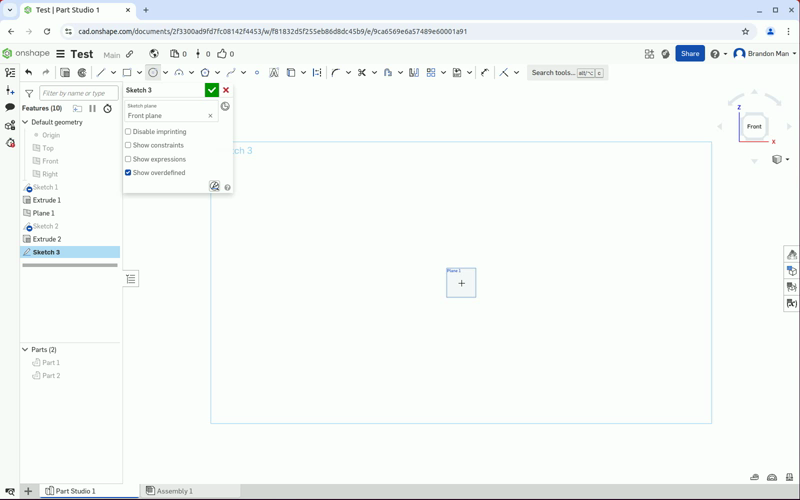
click(461, 282)
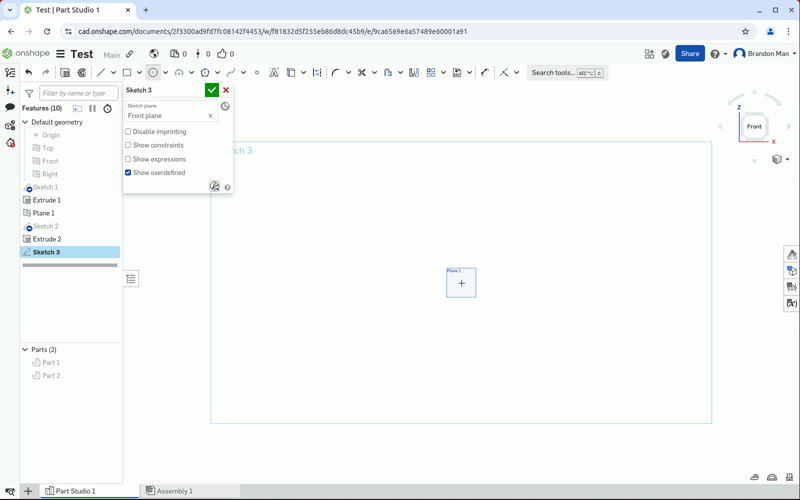
key_up(shift)
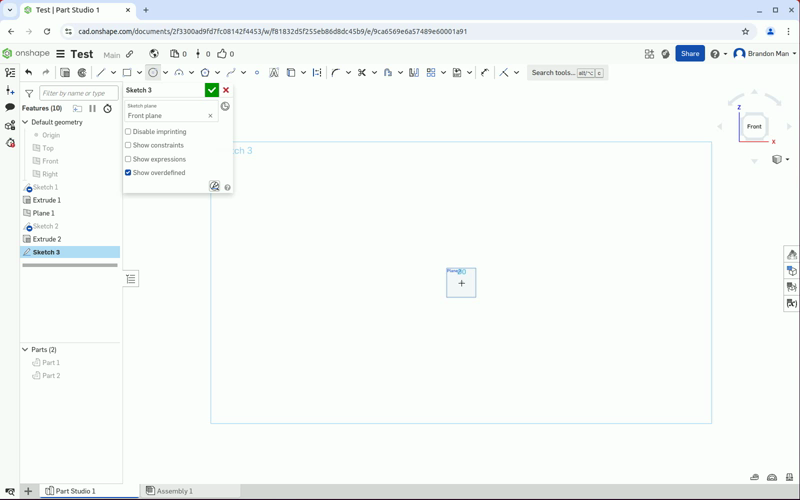
mouse_move(468, 282)
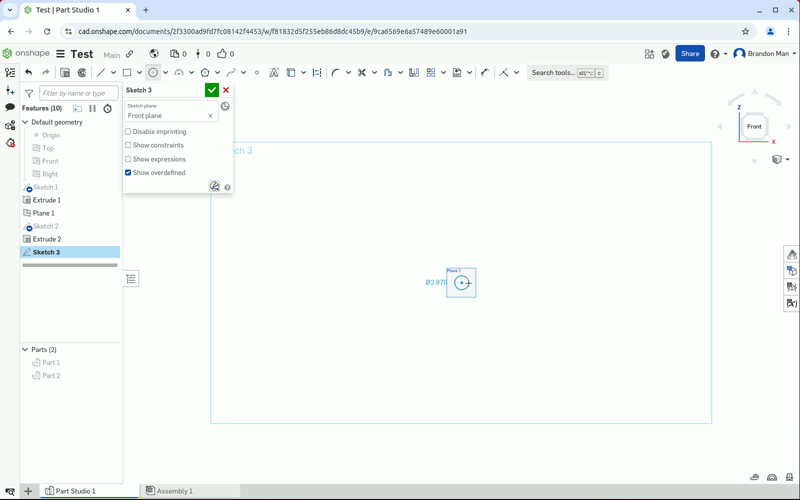
click(468, 282)
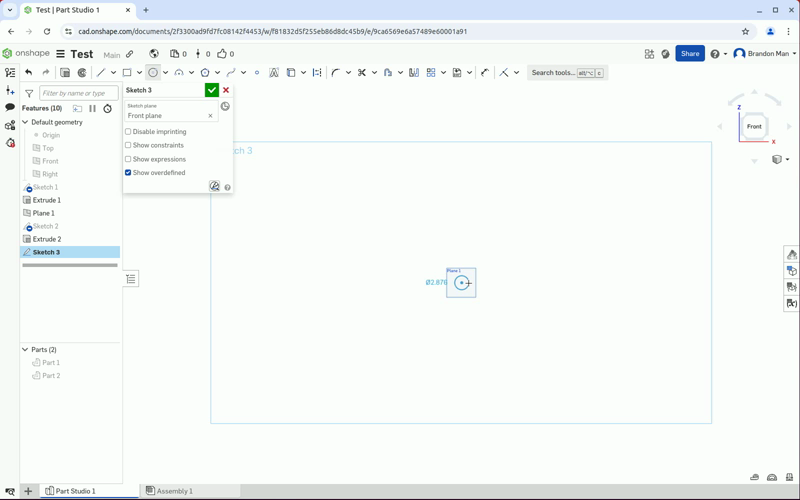
key(esc)
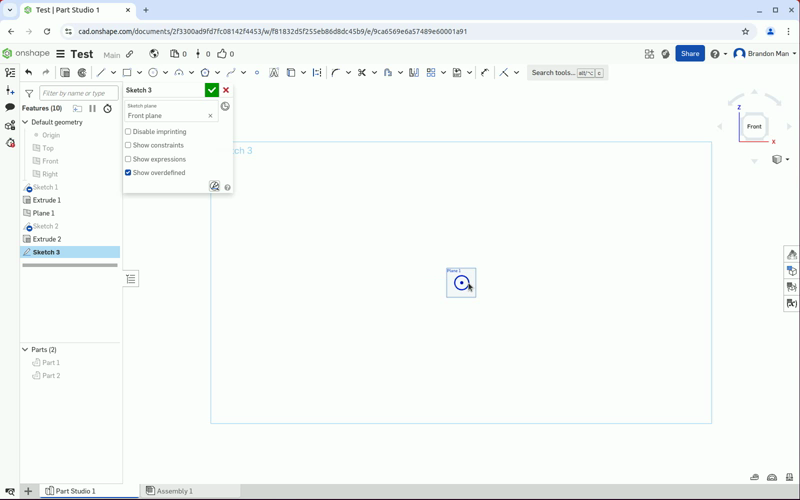
mouse_move(459, 280)
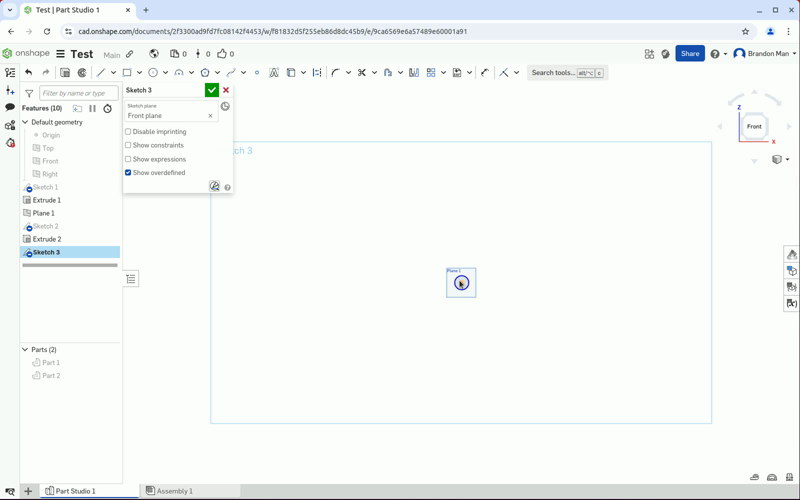
scroll(6)
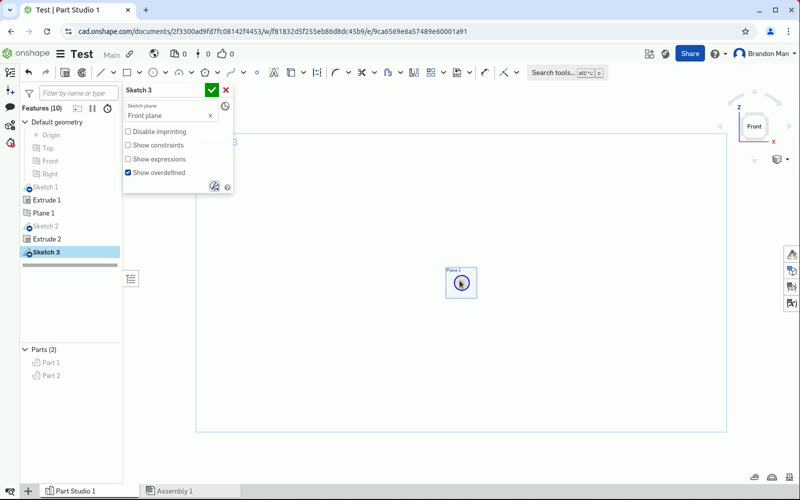
scroll(6)
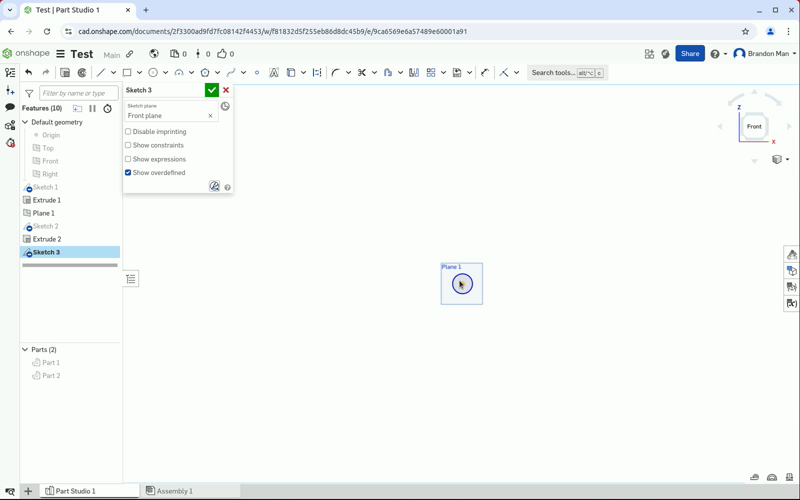
scroll(6)
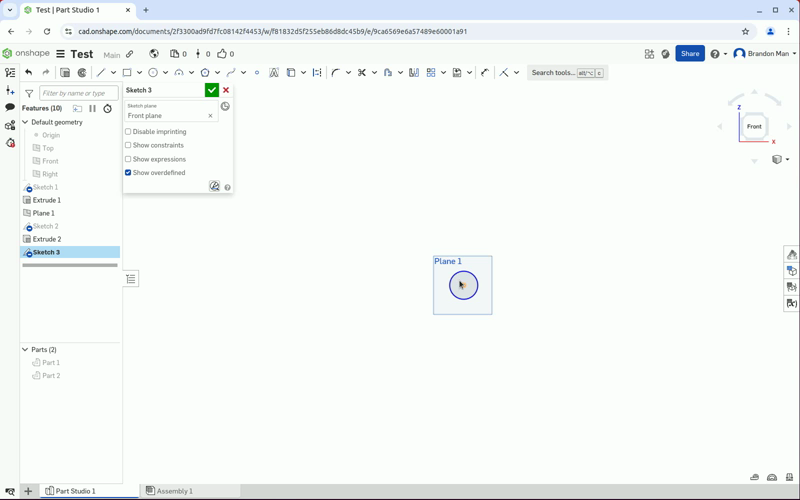
scroll(6)
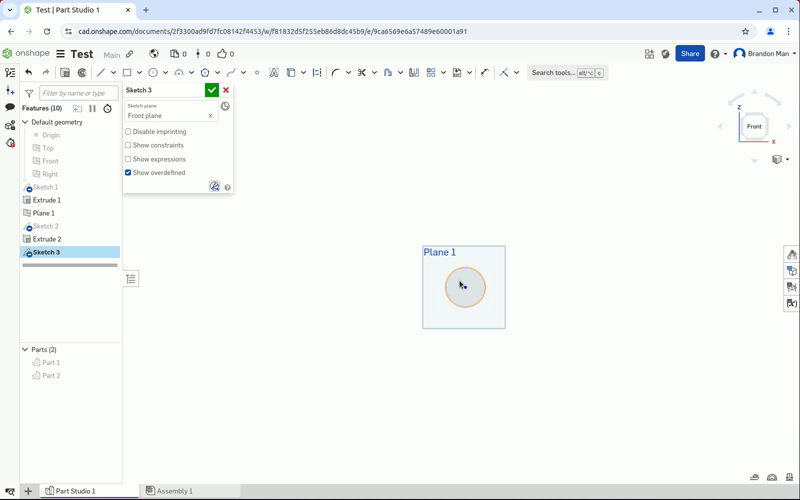
scroll(6)
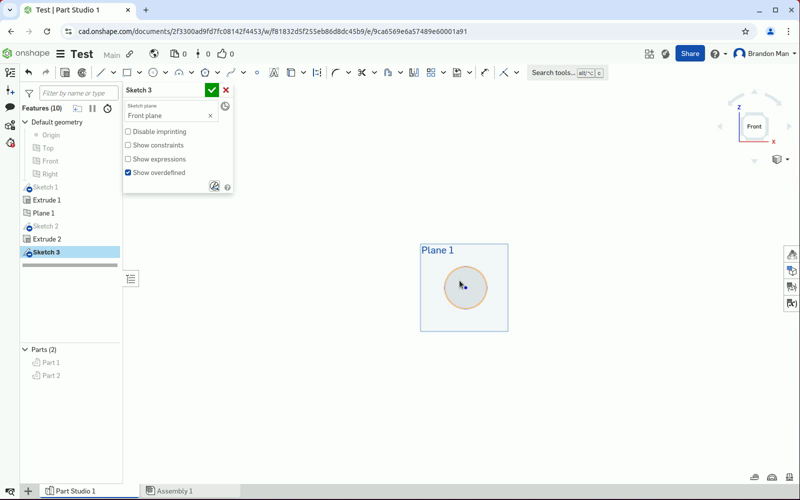
scroll(6)
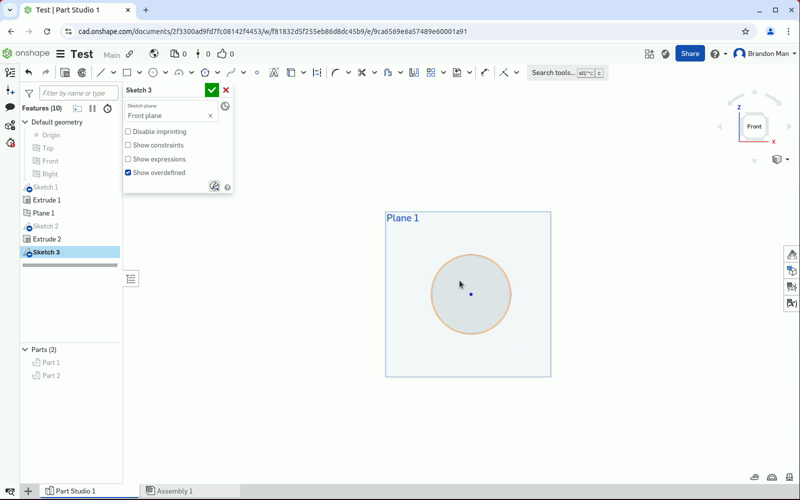
scroll(6)
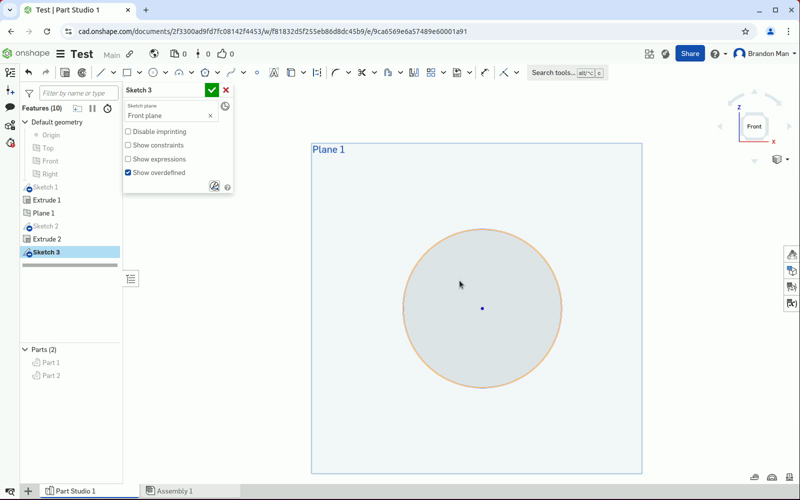
click(459, 280)
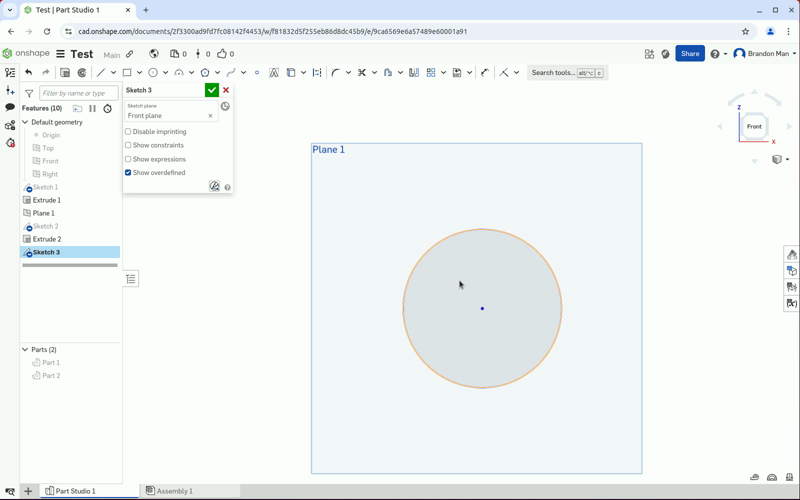
scroll(-6)
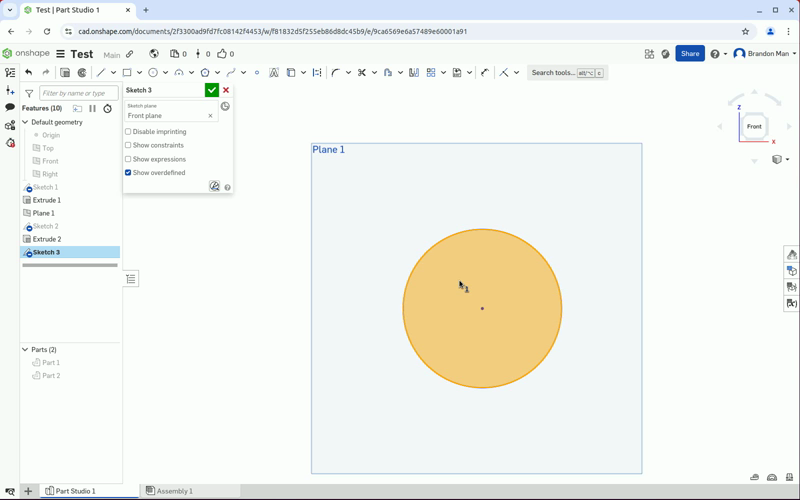
scroll(-6)
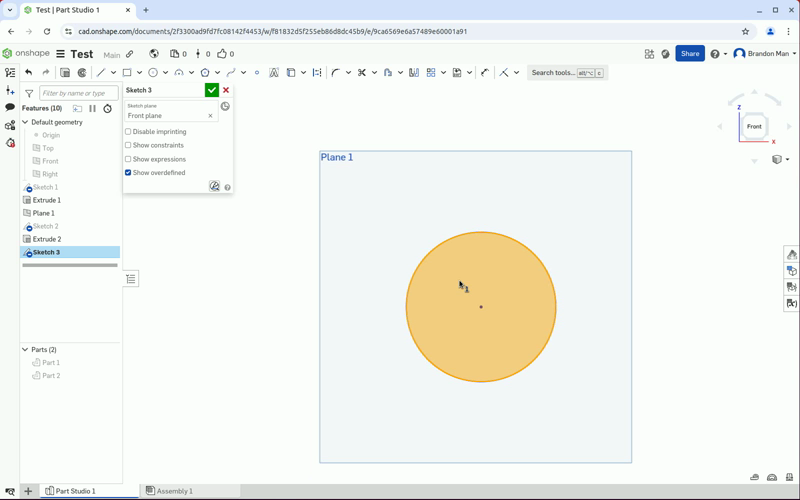
scroll(-6)
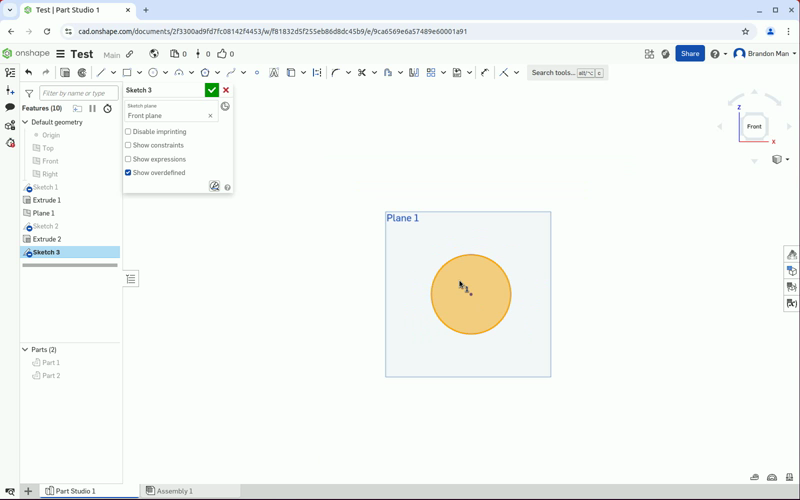
scroll(-6)
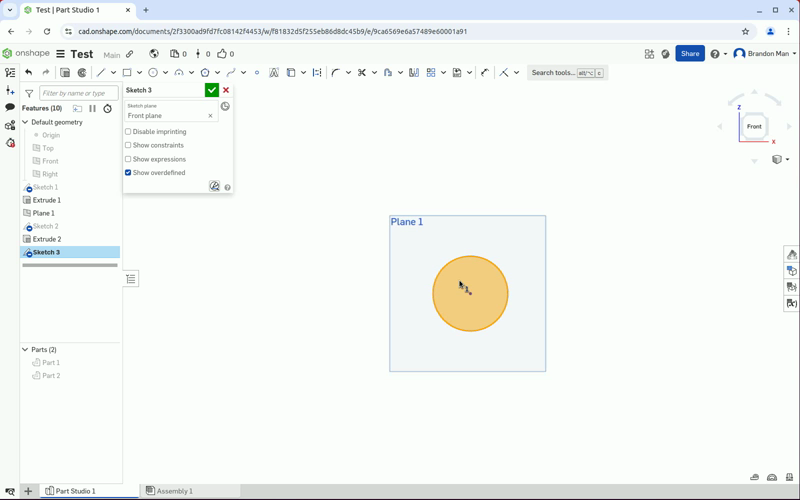
scroll(-6)
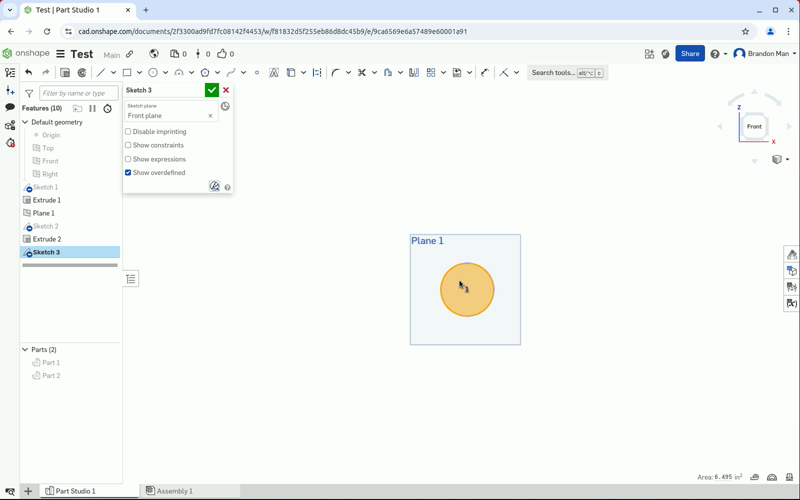
scroll(-6)
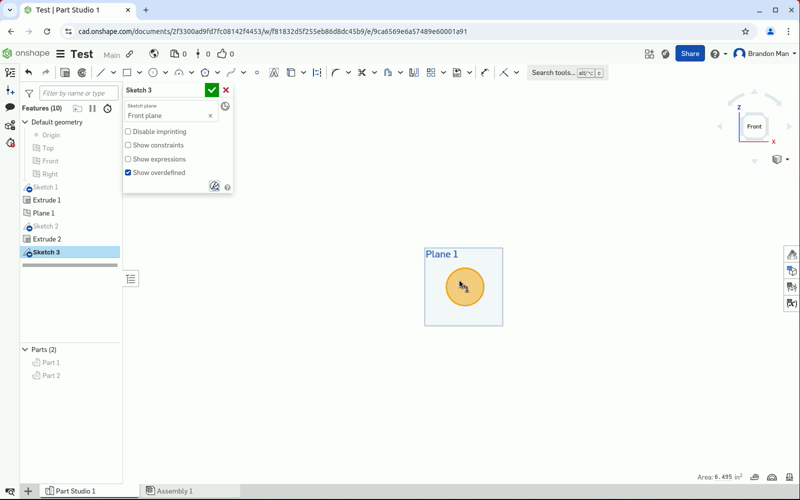
scroll(-6)
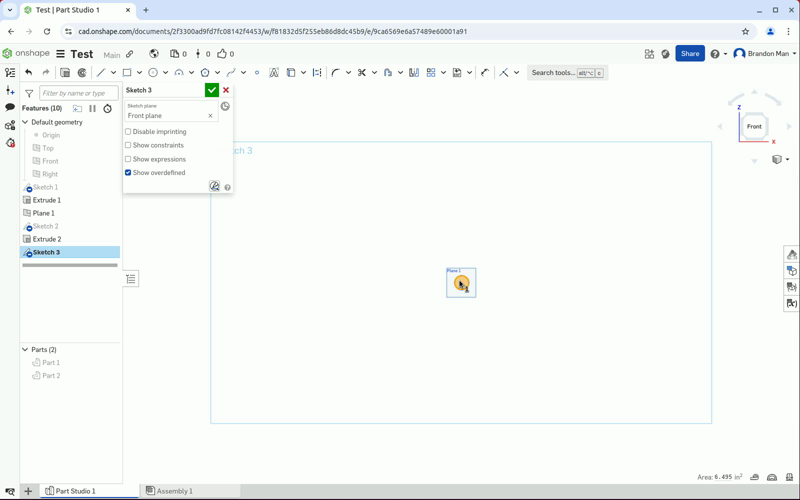
mouse_move(73, 352)
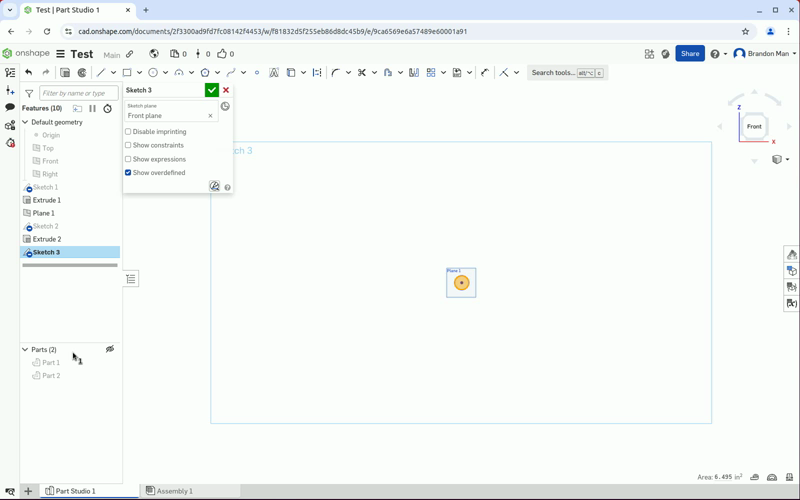
key(shift+y)
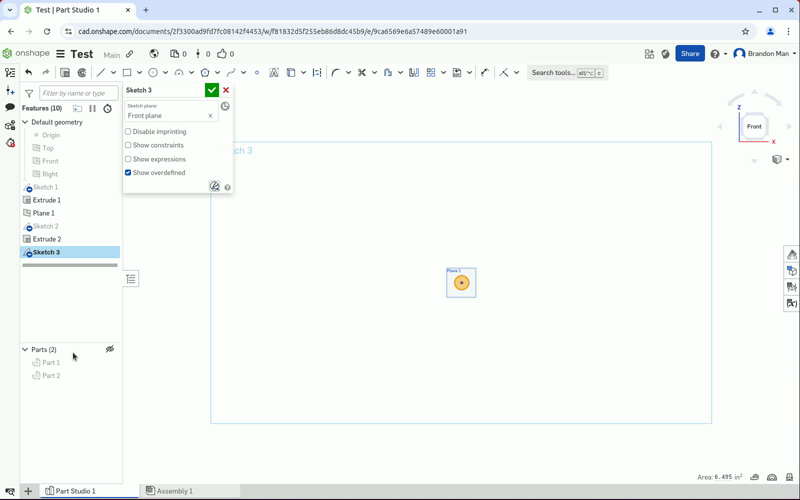
key(shift+e)
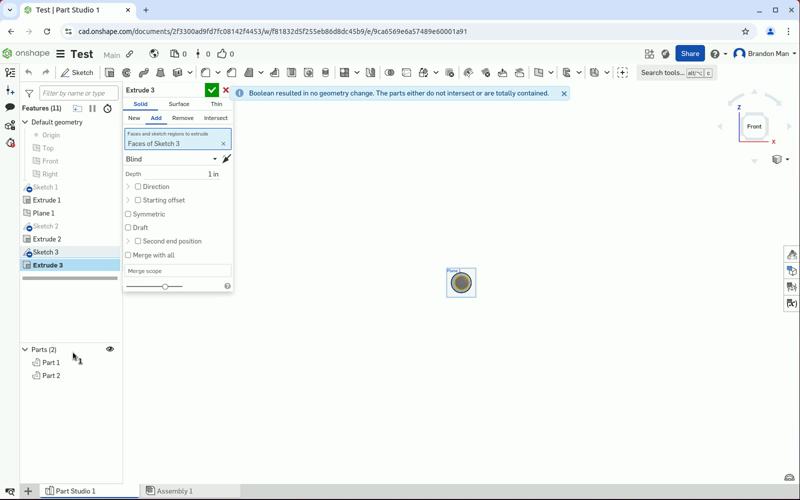
mouse_move(143, 106)
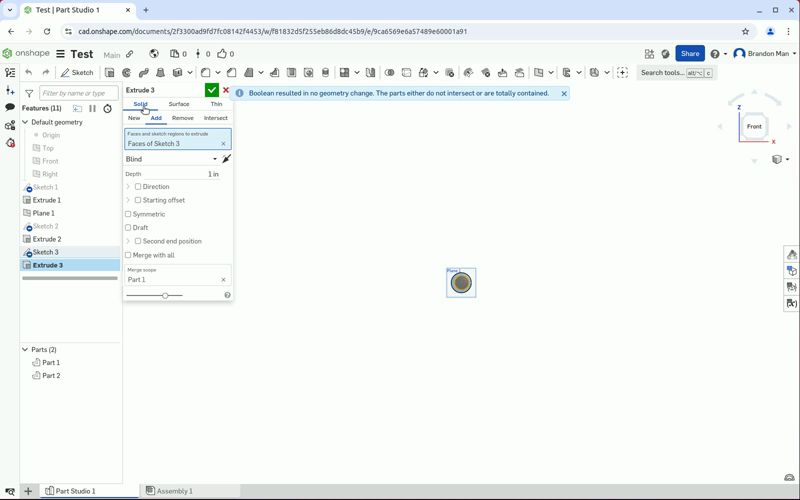
click(143, 106)
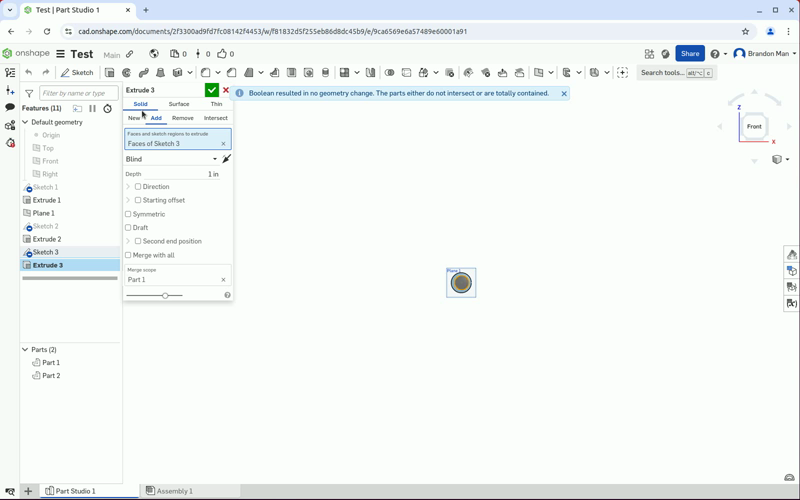
mouse_move(137, 120)
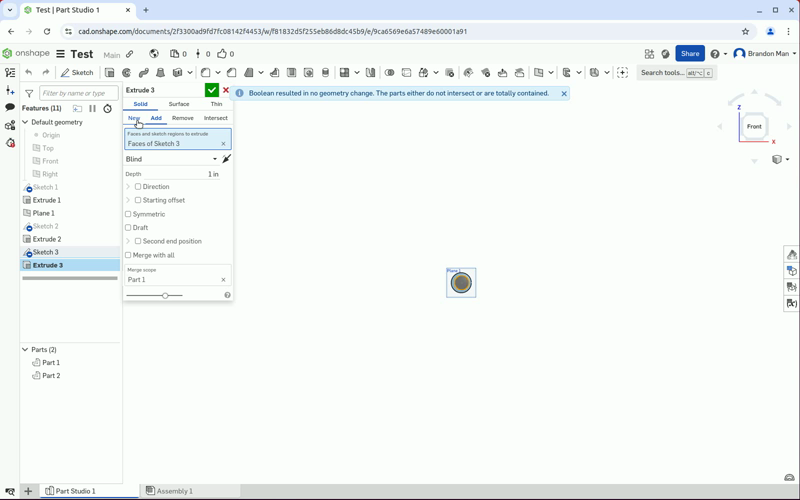
click(137, 120)
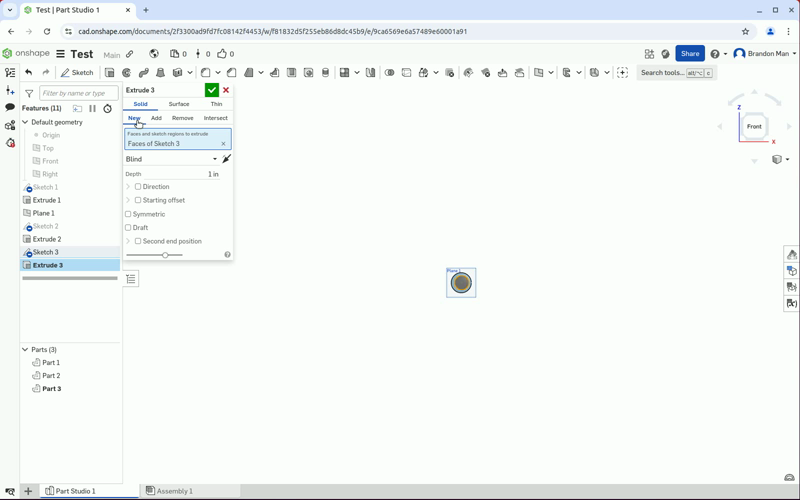
key(tab, 4)
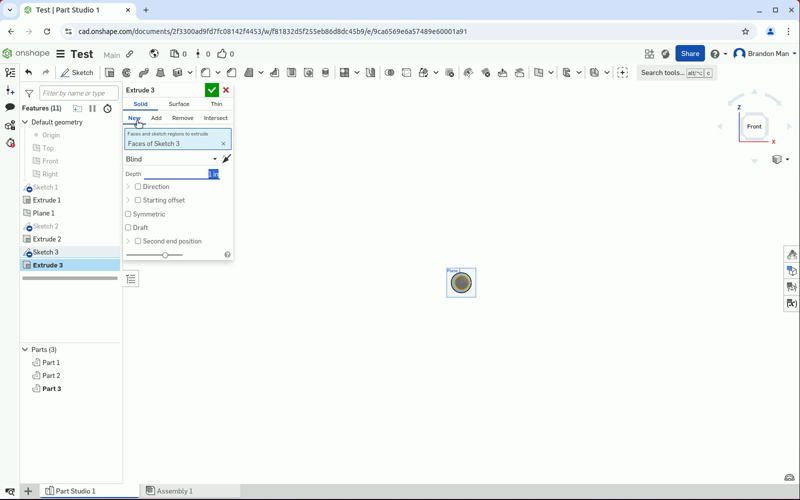
text(-5.055)
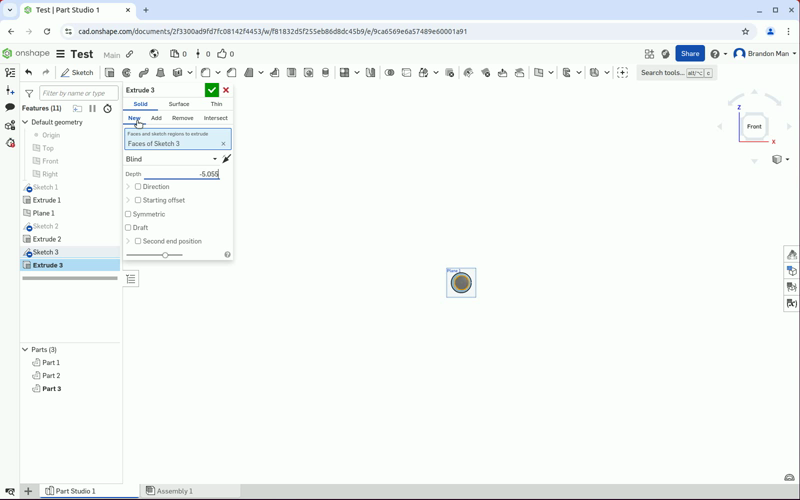
key(enter)
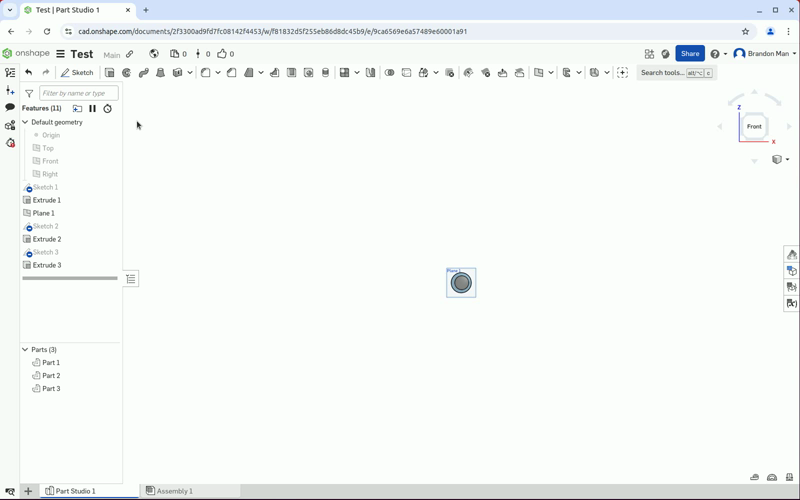
key(shift+h)
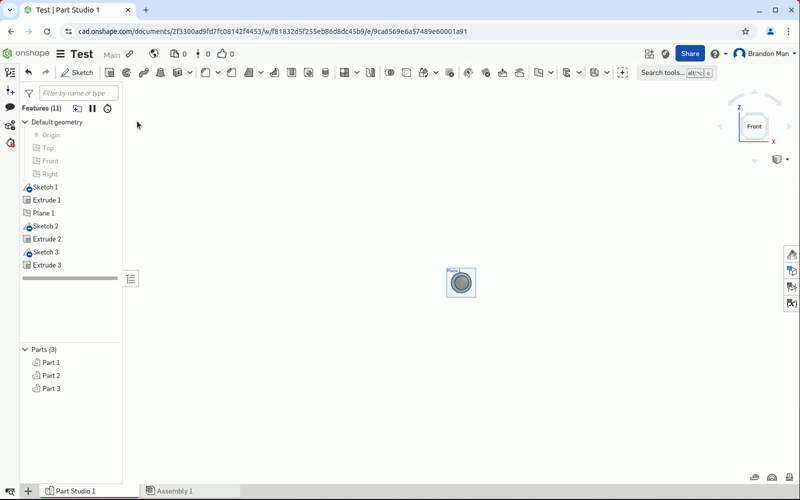
key(shift+h)
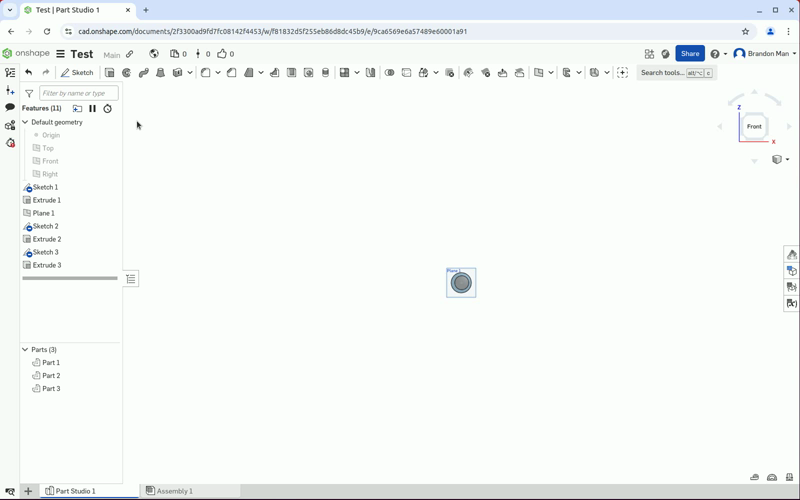
key(shift+7)
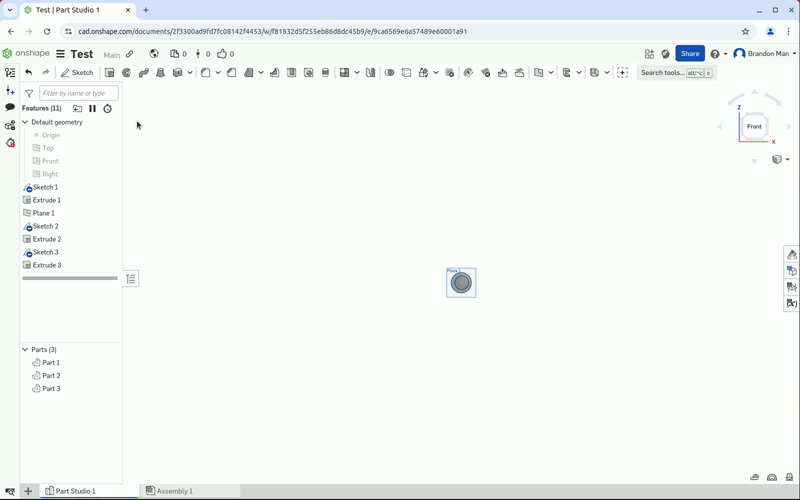
key(left, 2)
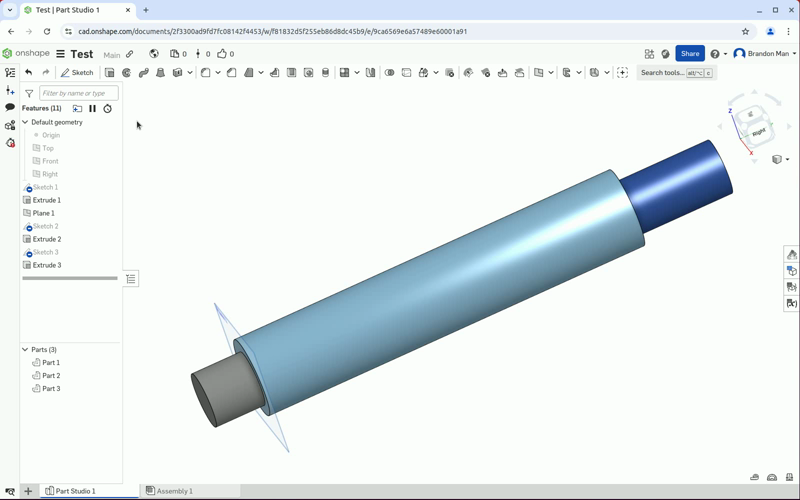
key(down, 2)
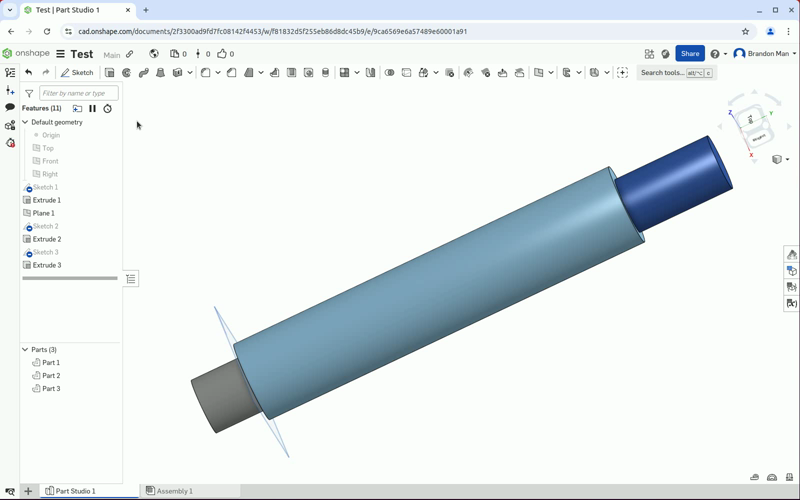
key(up, 2)
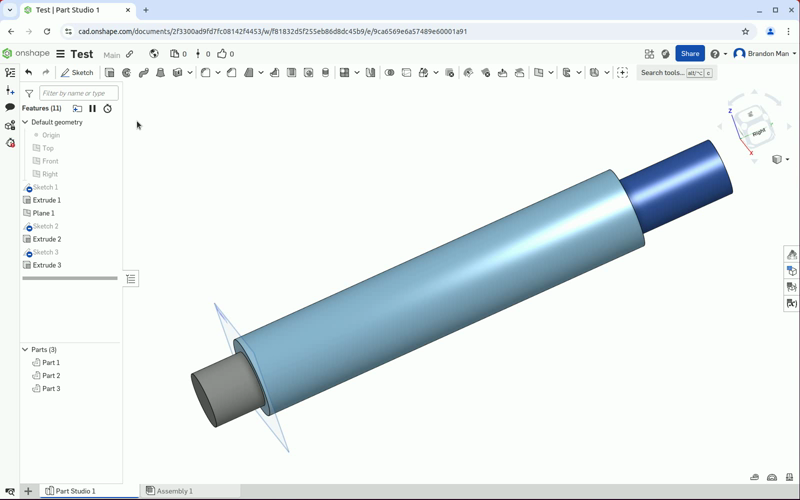
key(right, 2)
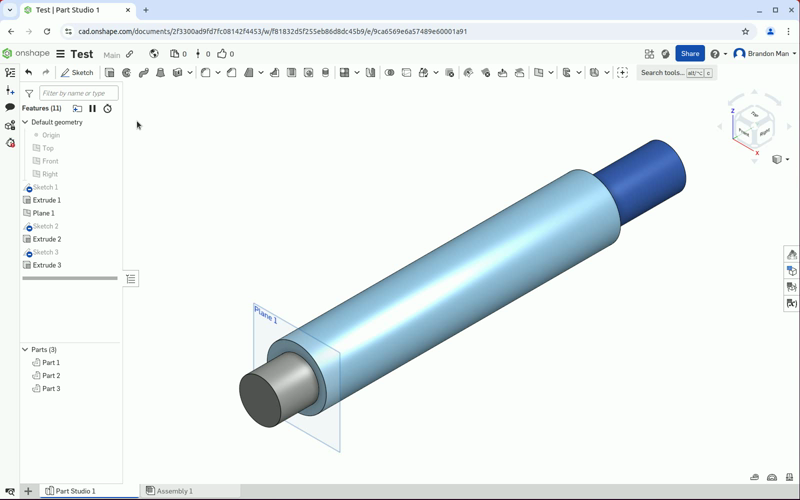
mouse_move(73, 189)
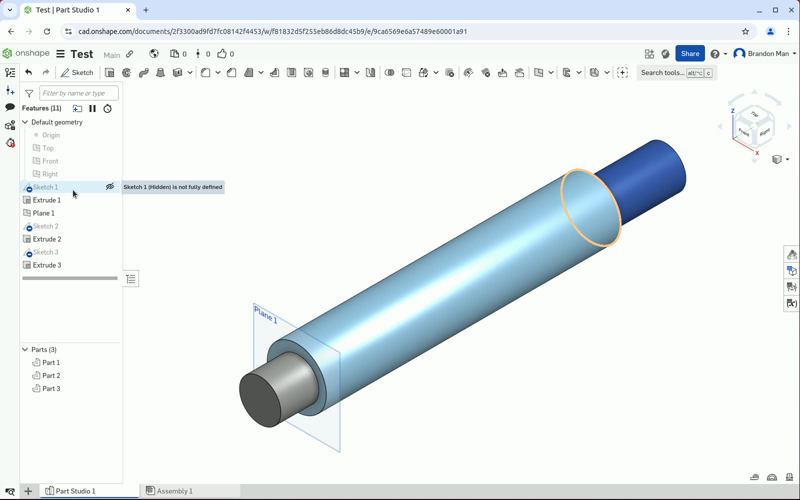
click(73, 189)